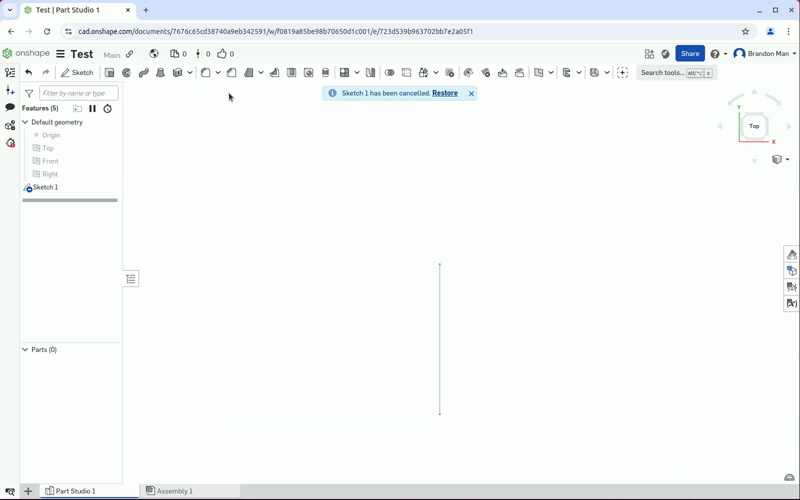
key(shift+h)
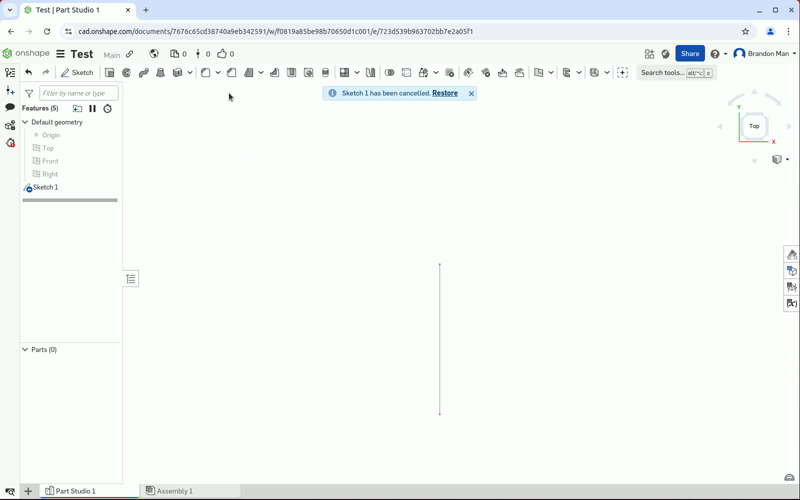
key(shift+s)
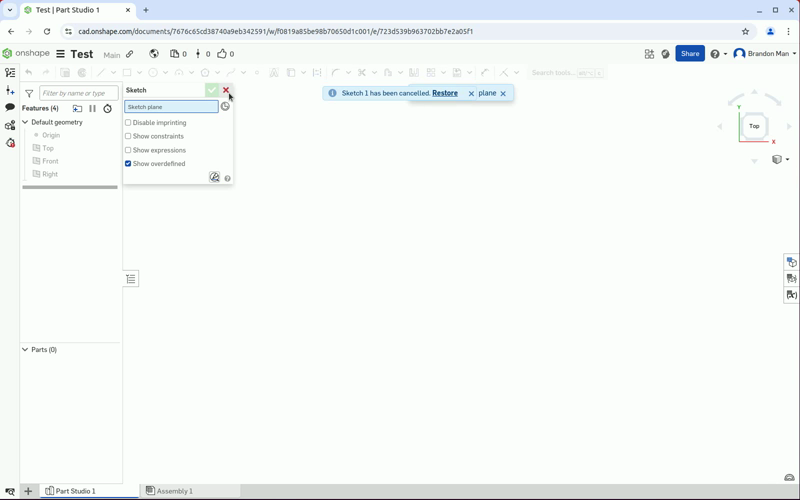
mouse_move(73, 150)
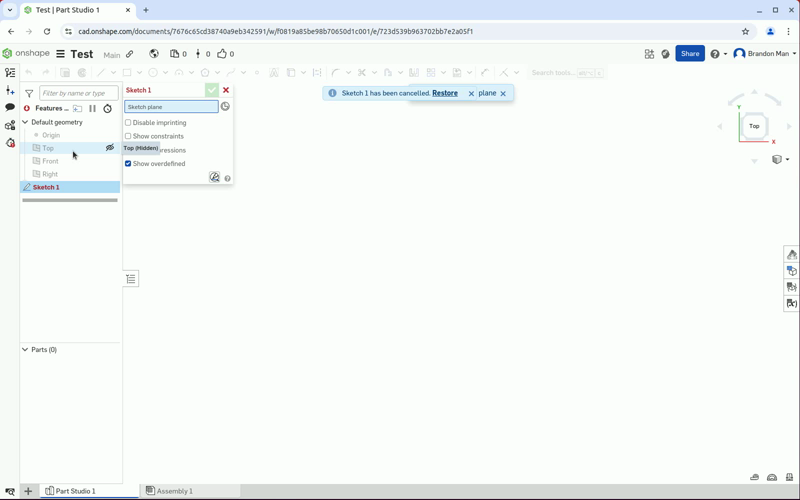
click(73, 150)
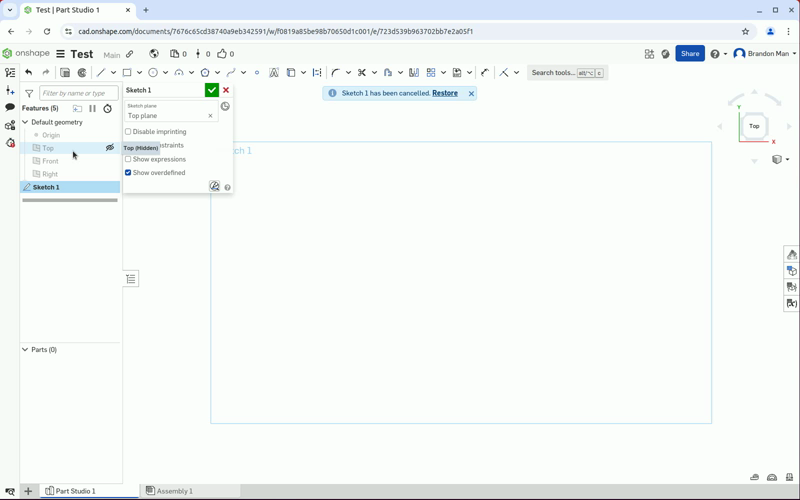
mouse_move(73, 352)
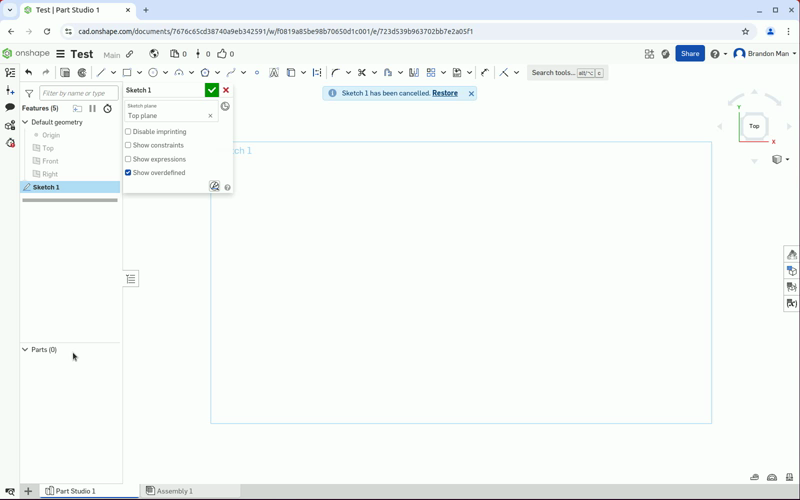
key(y)
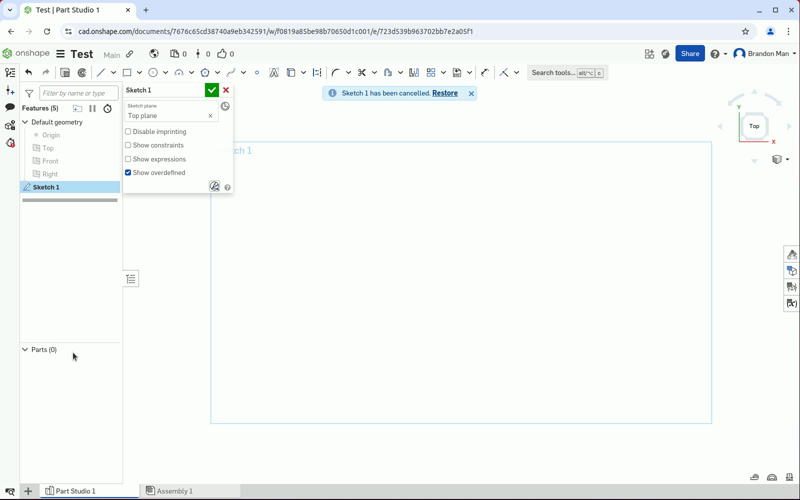
key(l)
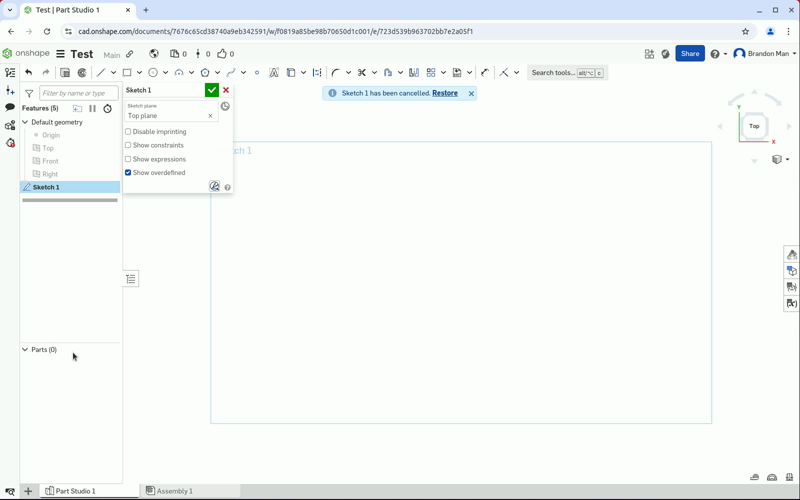
key_down(shift)
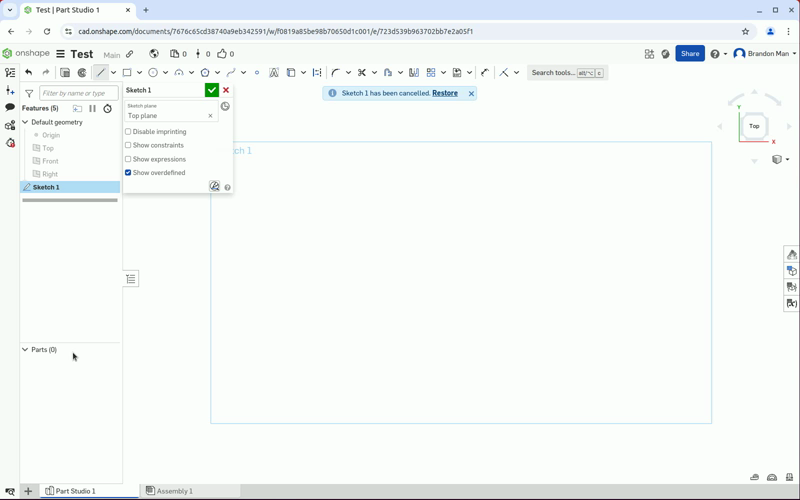
mouse_move(401, 395)
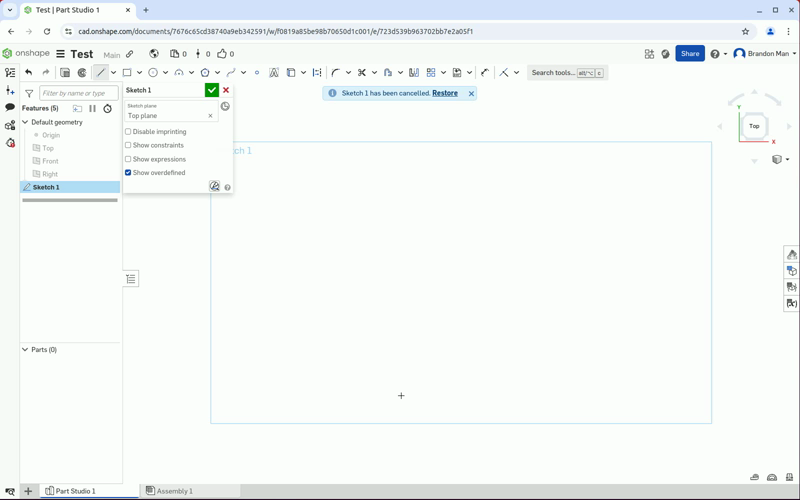
click(401, 395)
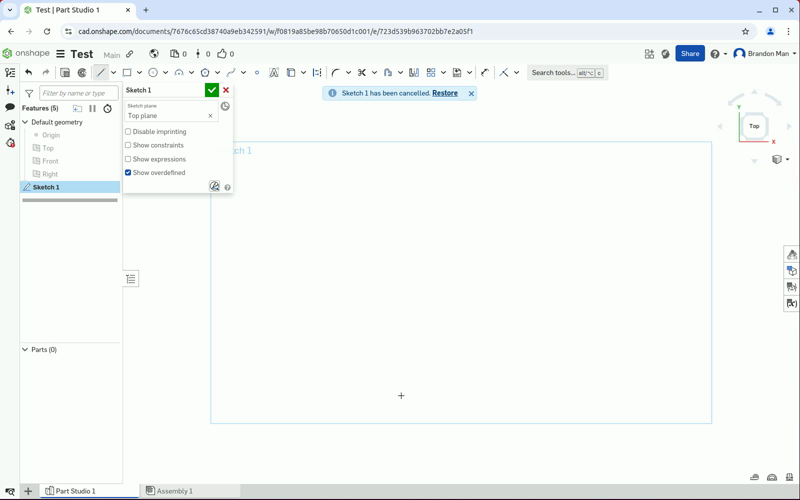
key_up(shift)
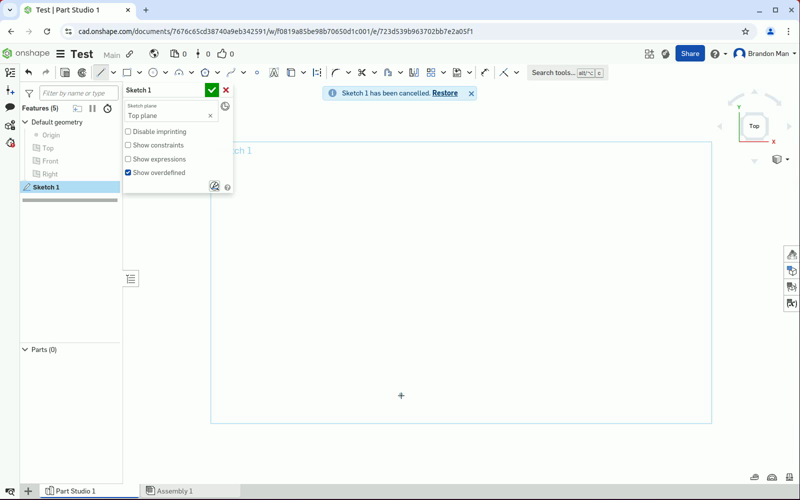
key_down(shift)
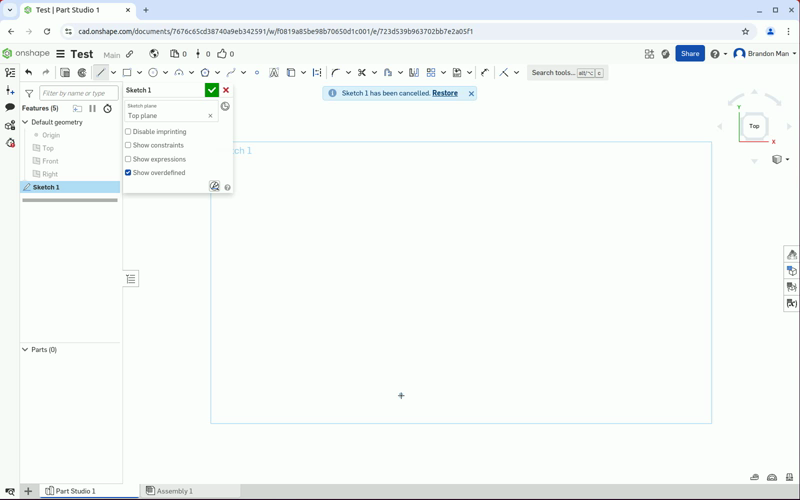
mouse_move(521, 395)
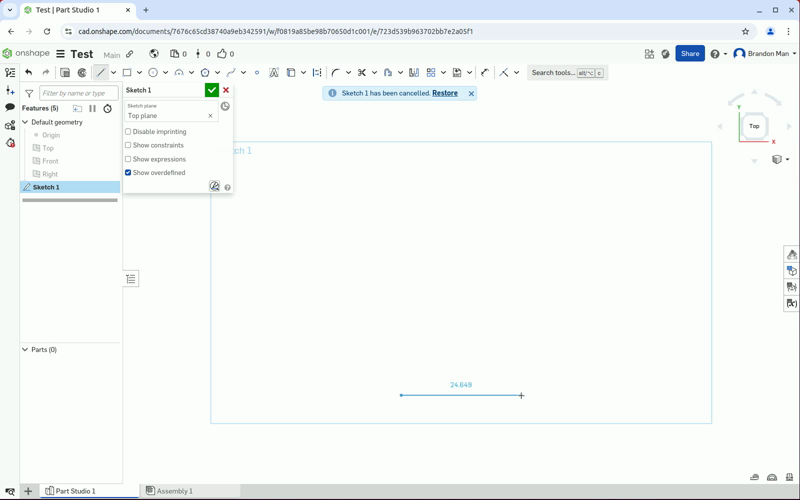
click(521, 395)
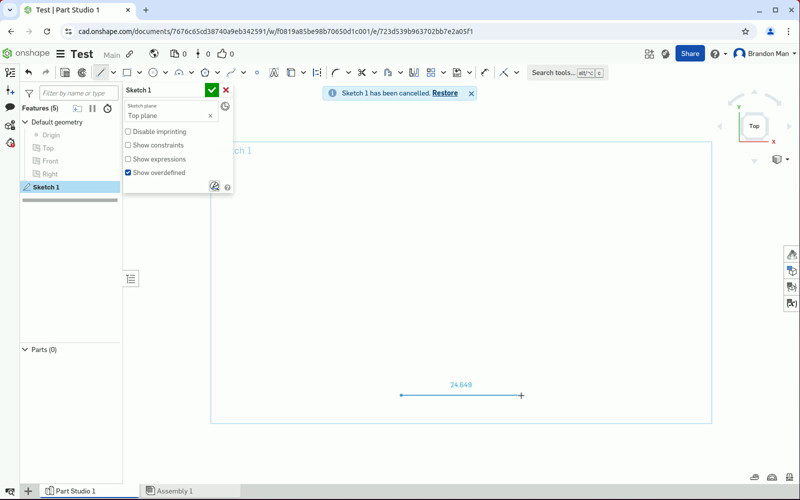
key_up(shift)
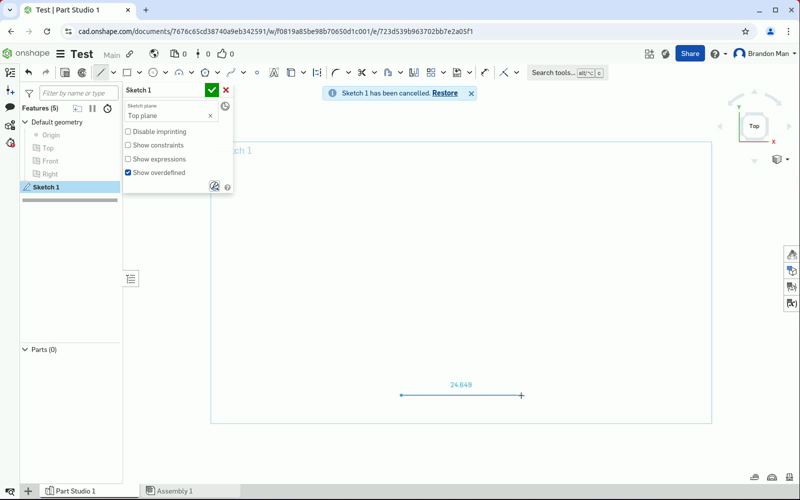
key_down(shift)
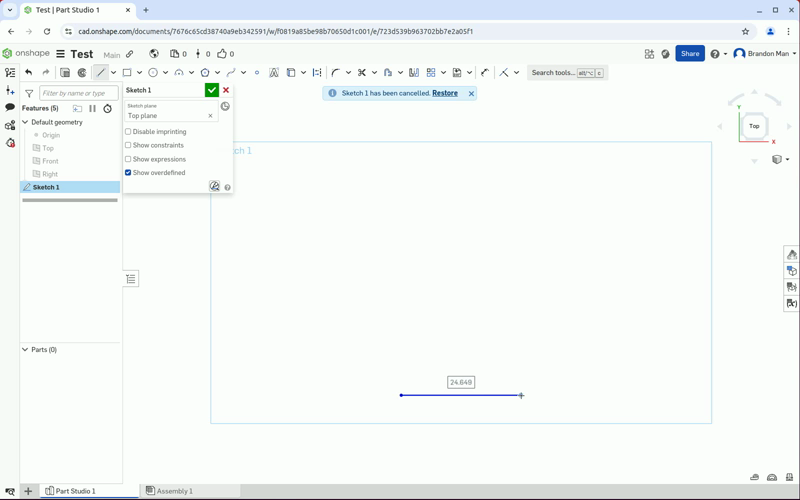
mouse_move(521, 171)
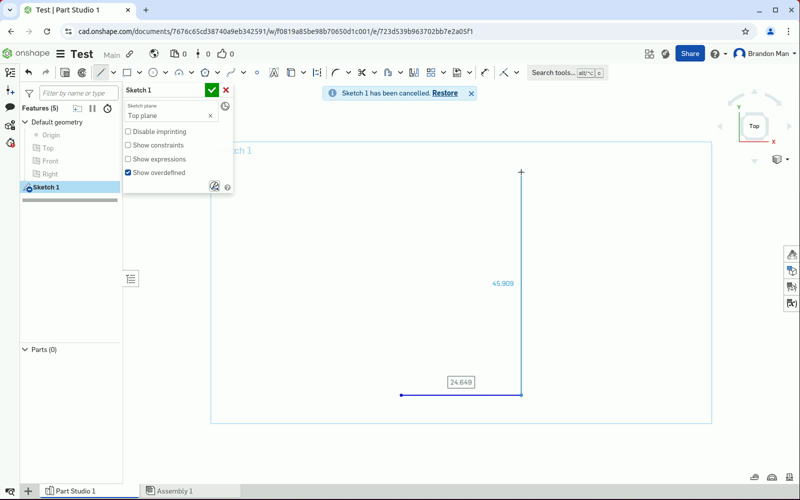
click(521, 171)
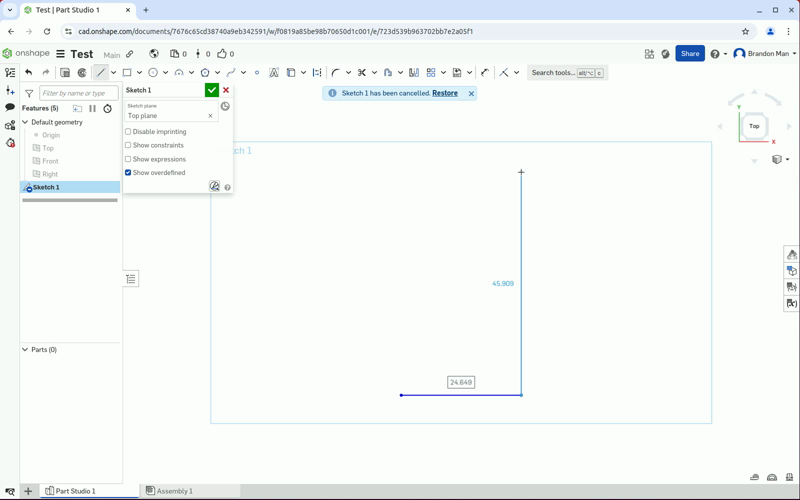
key_up(shift)
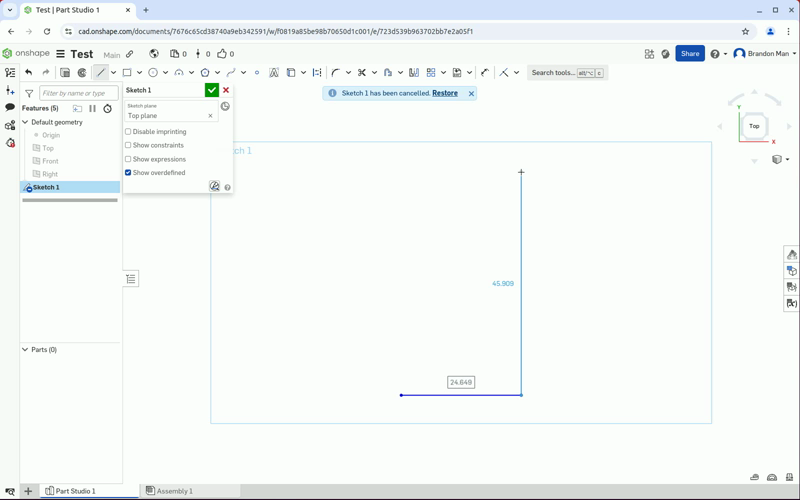
key_down(shift)
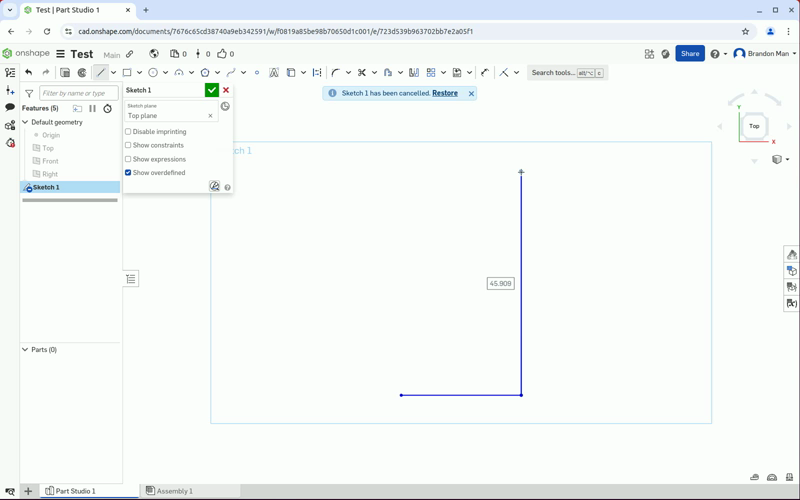
mouse_move(401, 171)
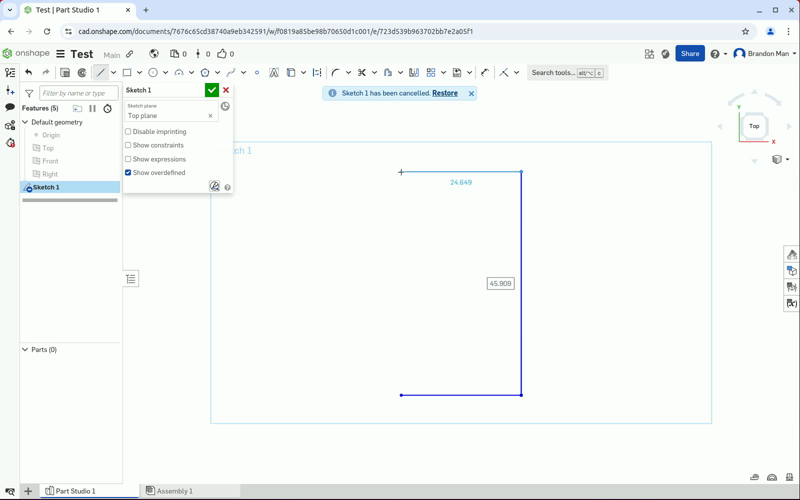
click(401, 171)
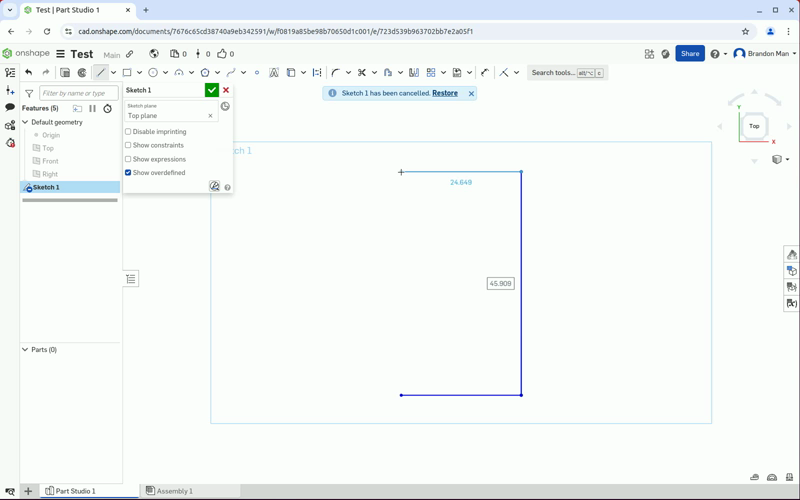
key_up(shift)
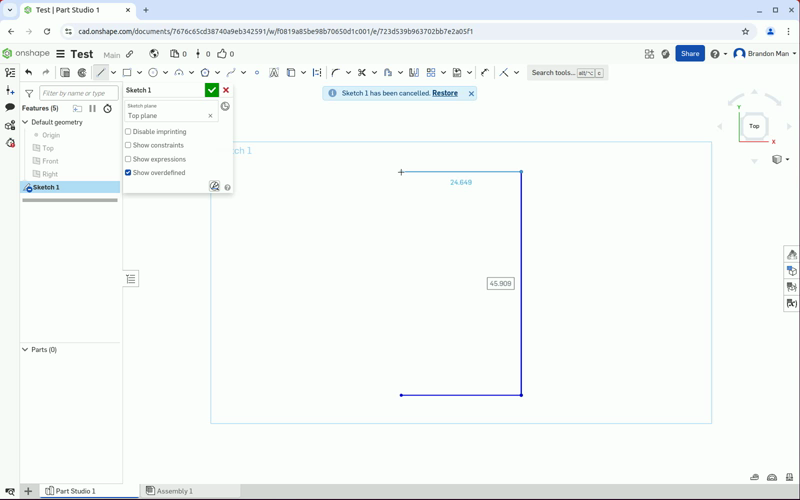
key_down(shift)
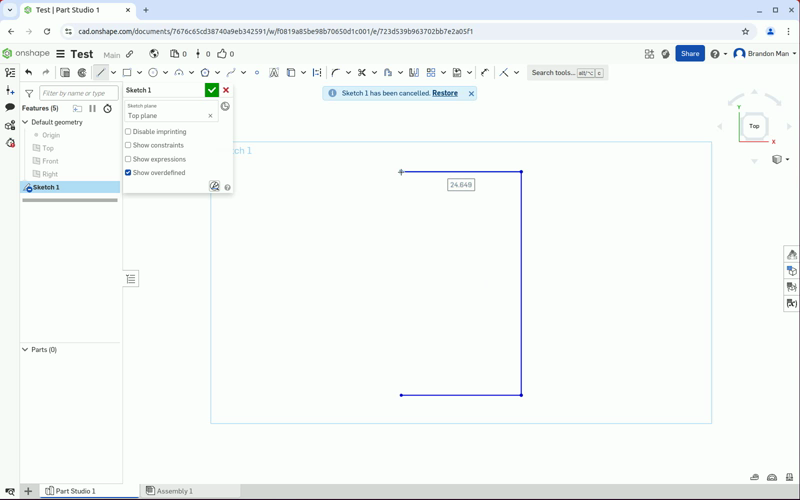
mouse_move(401, 395)
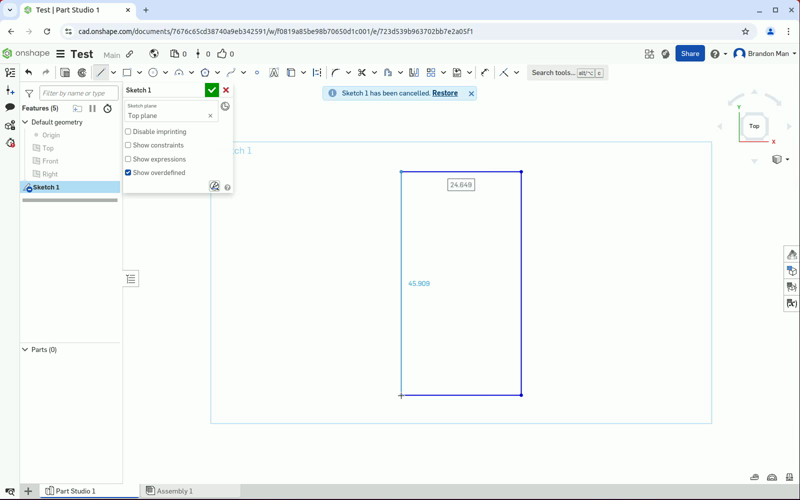
key_up(shift)
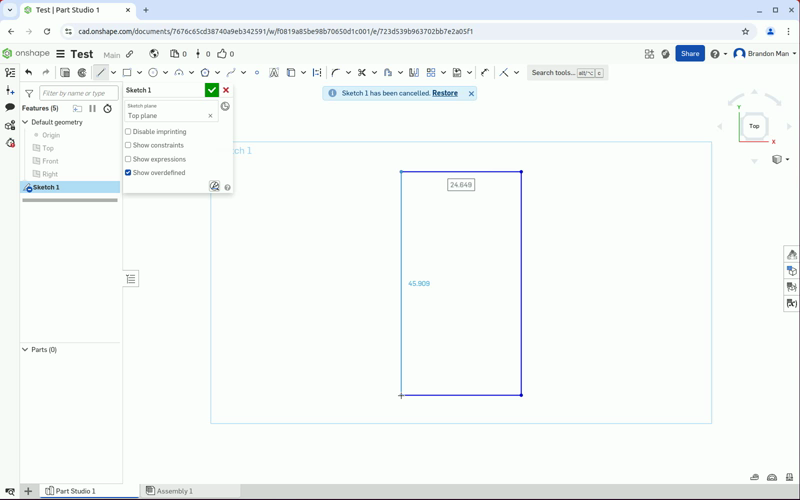
click(401, 395)
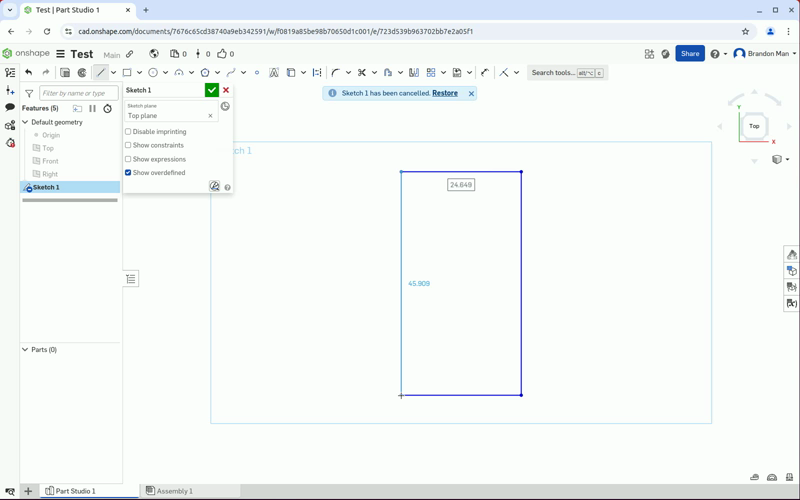
key(esc)
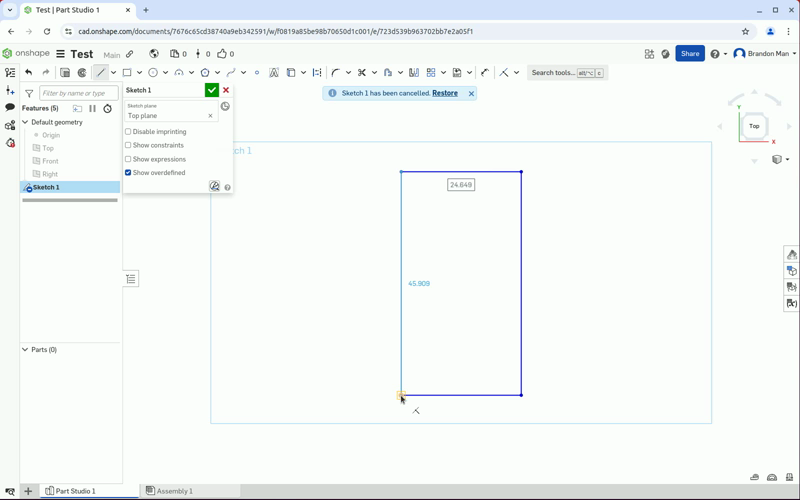
mouse_move(445, 352)
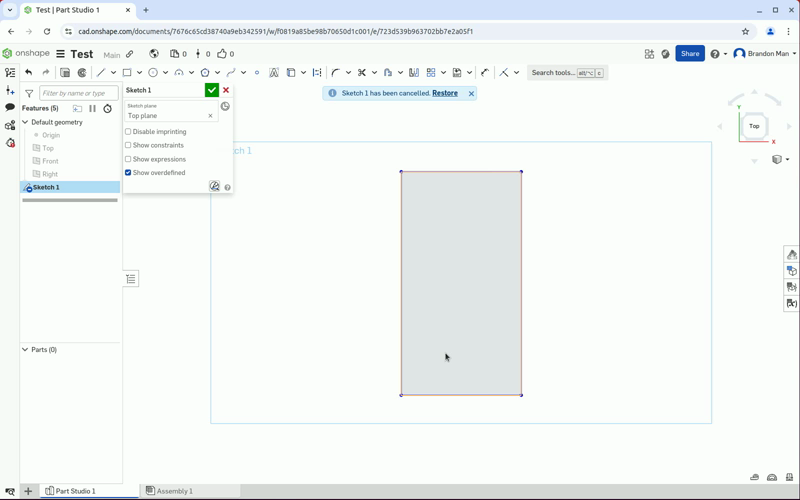
click(445, 352)
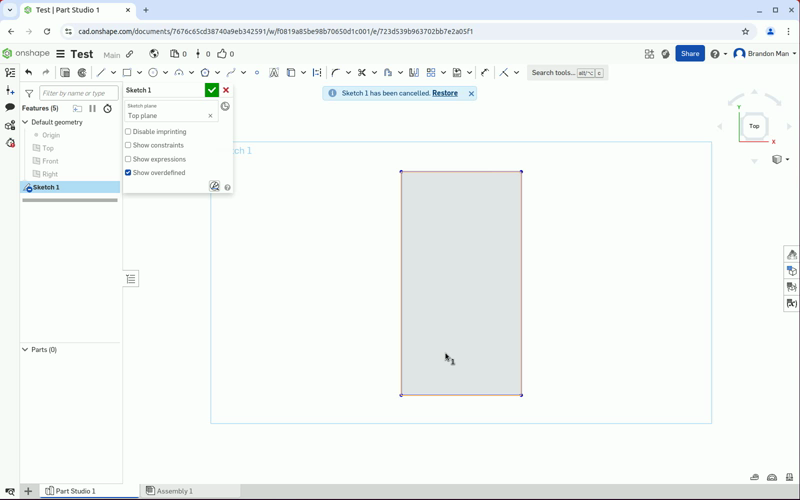
mouse_move(73, 352)
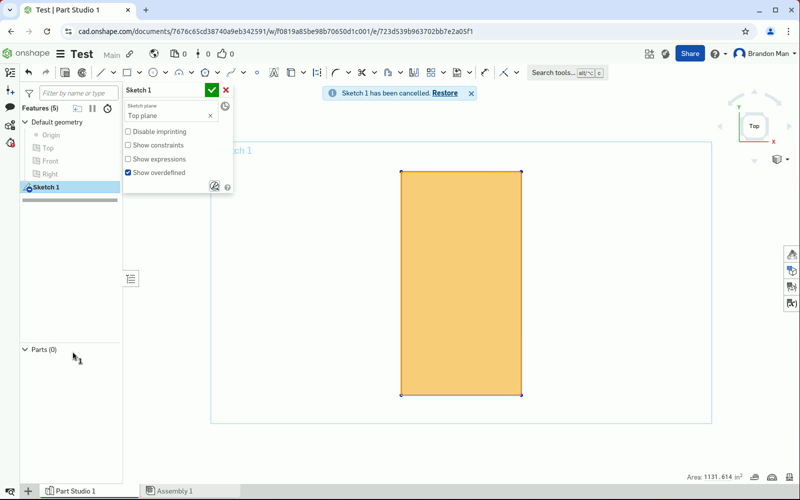
key(shift+y)
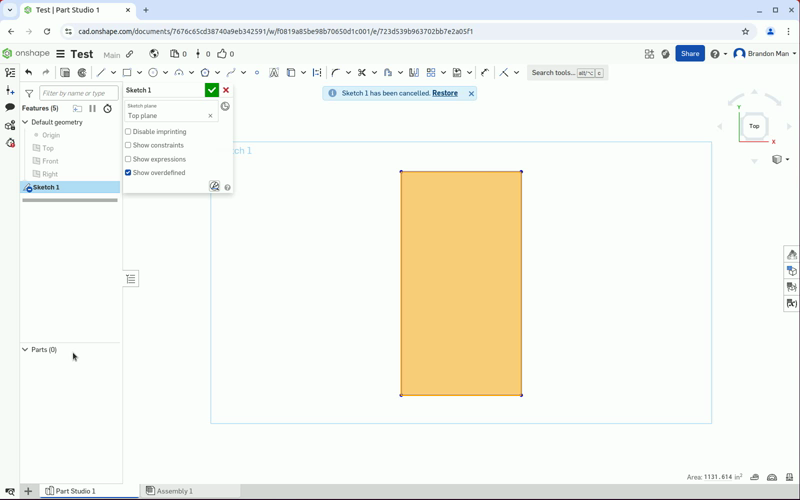
key(shift+e)
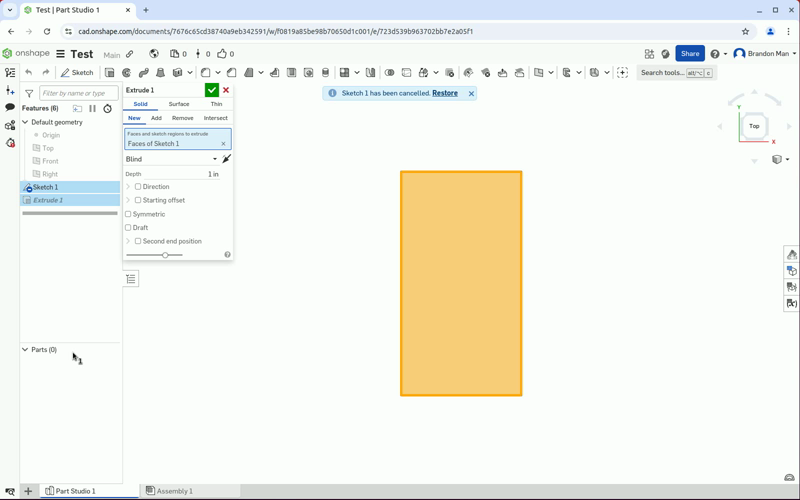
mouse_move(143, 106)
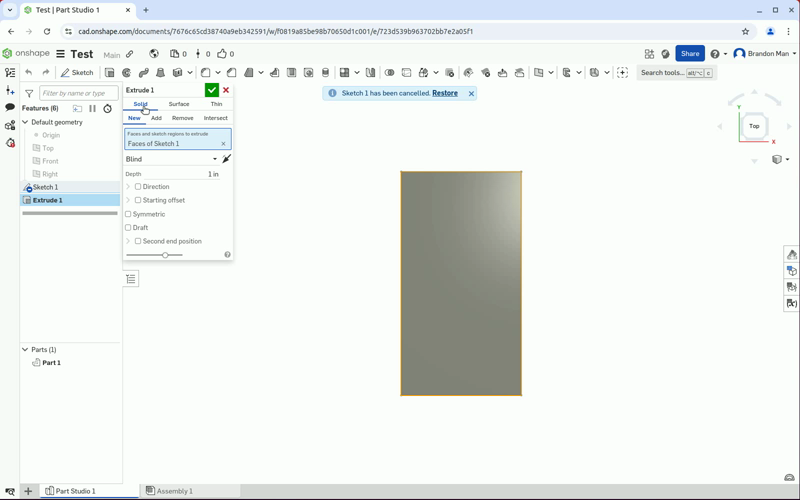
click(143, 106)
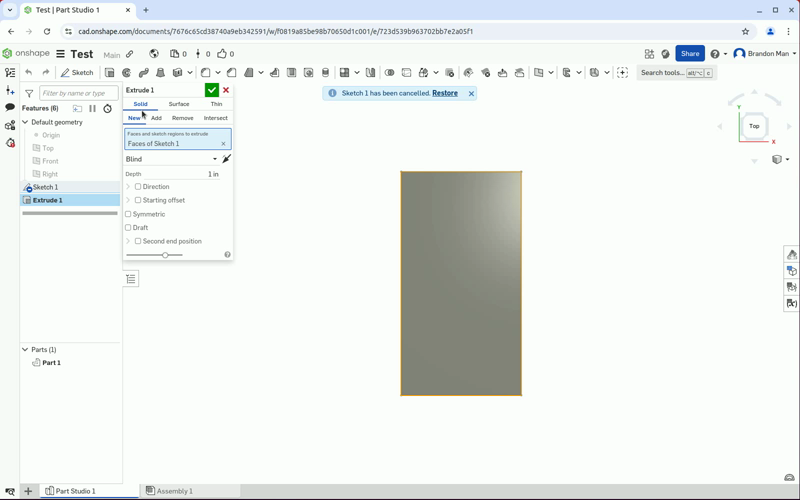
mouse_move(137, 120)
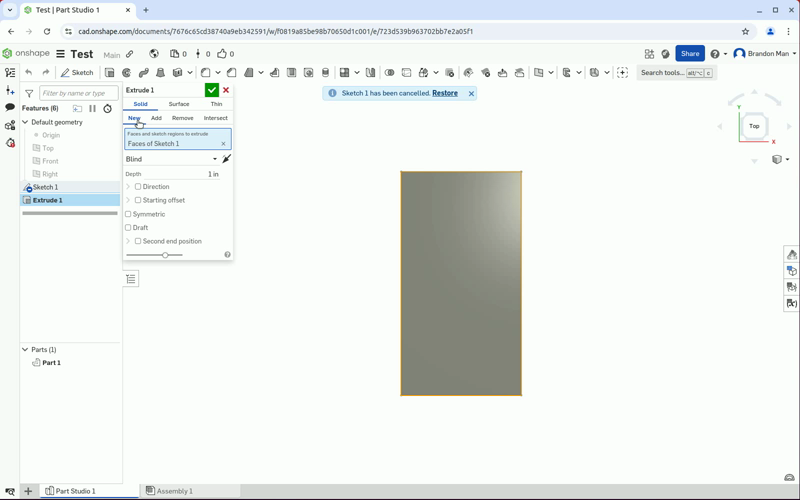
click(137, 120)
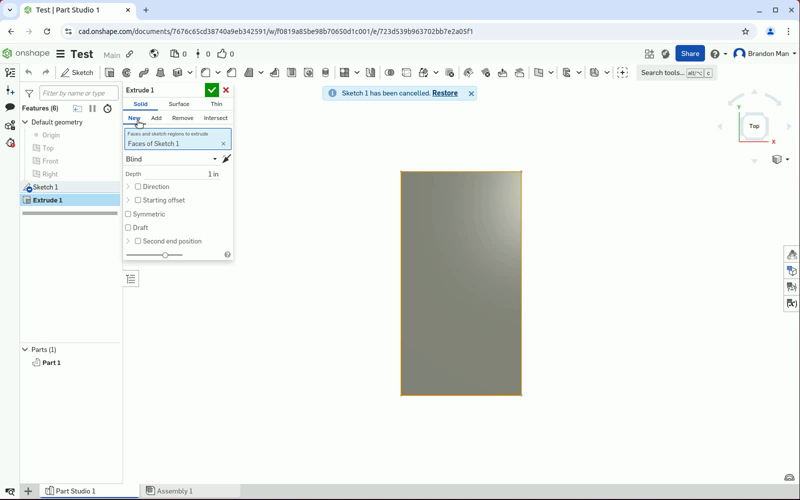
key(tab, 4)
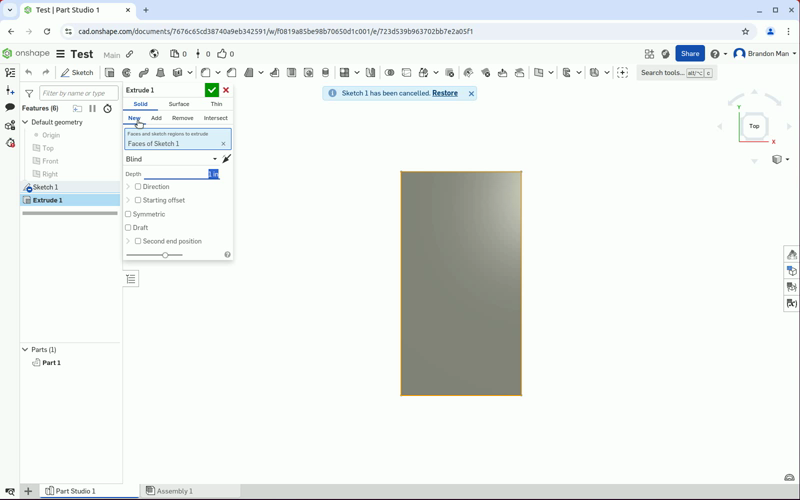
text(0.963)
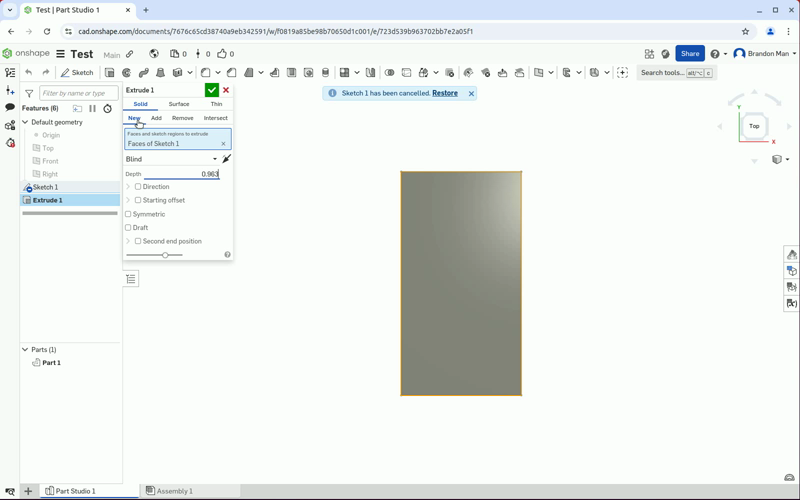
key(enter)
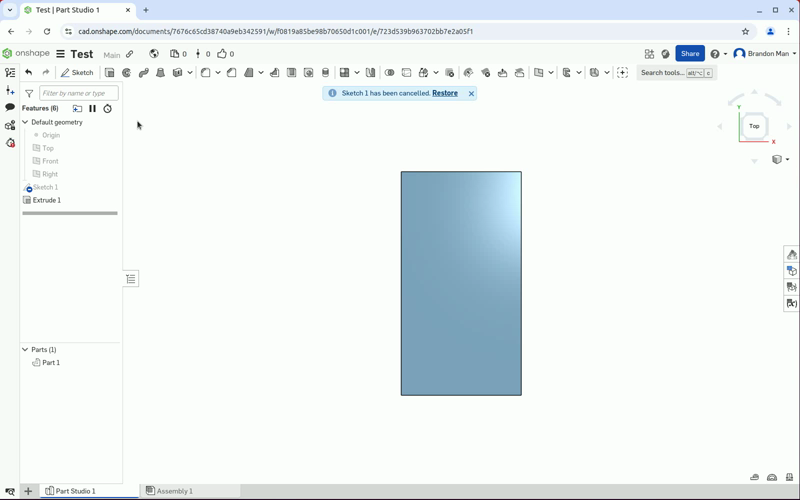
key(shift+h)
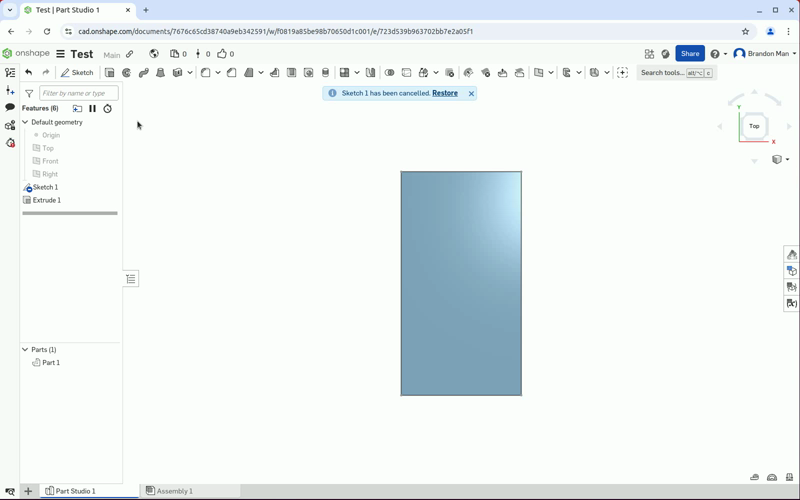
key(shift+h)
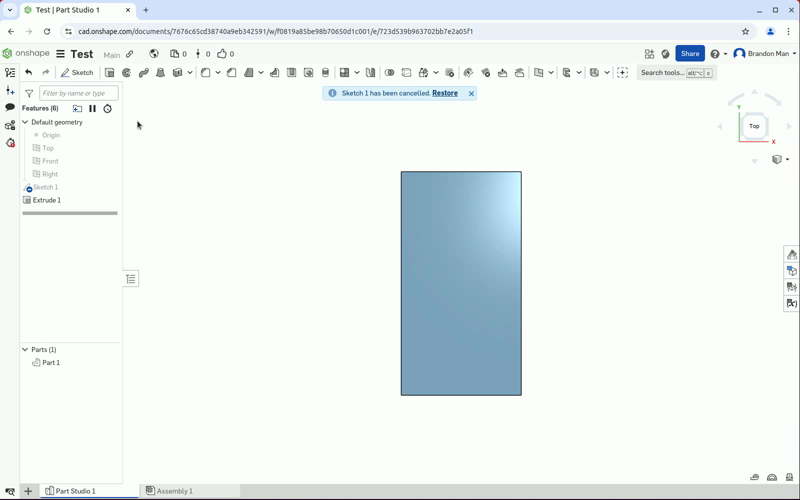
mouse_move(73, 189)
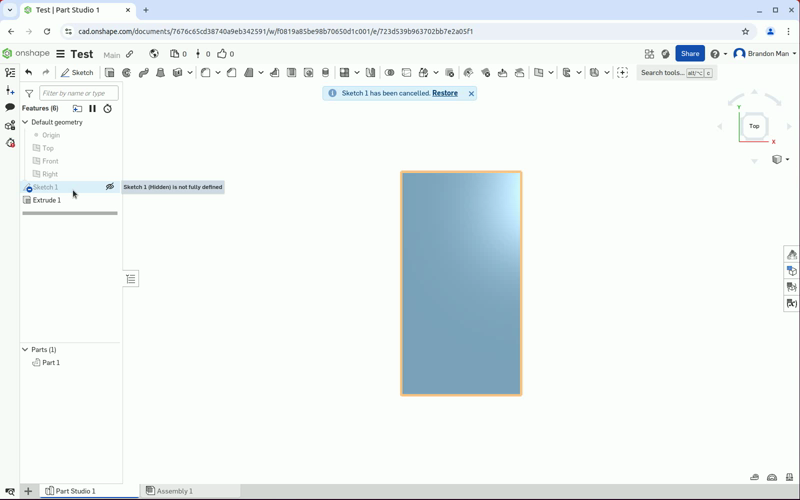
click(73, 189)
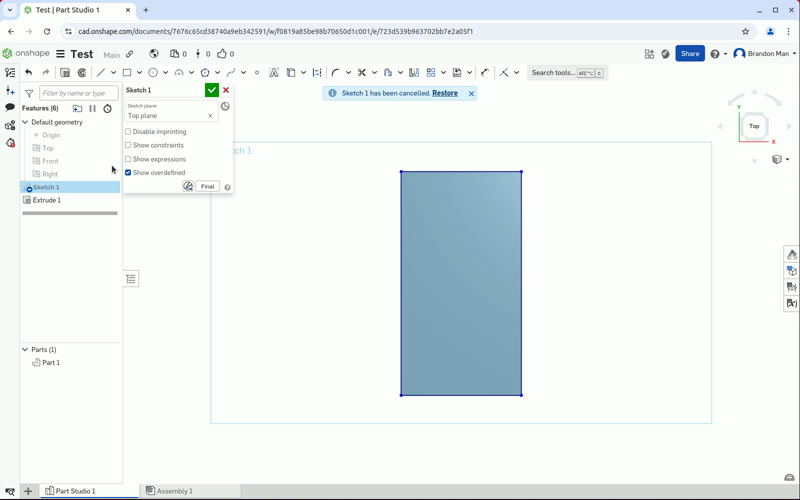
mouse_move(229, 92)
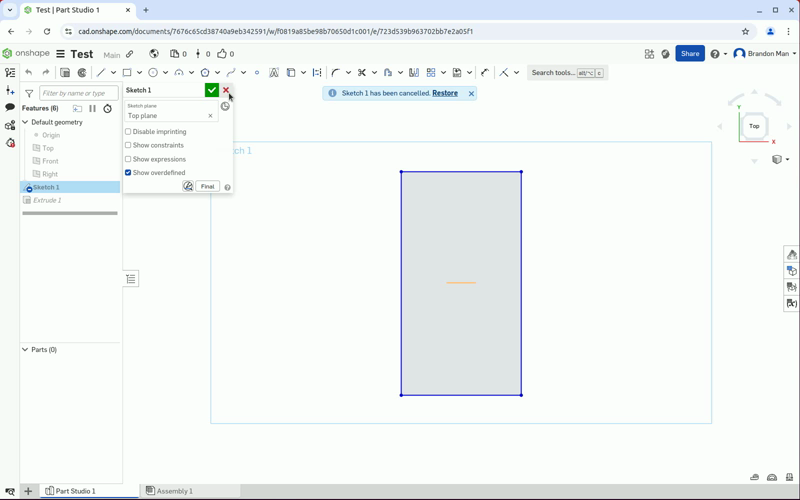
click(229, 92)
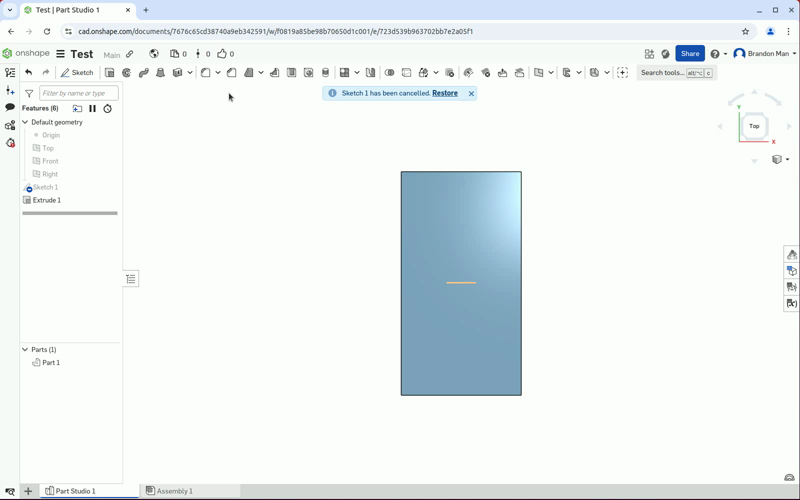
mouse_move(541, 75)
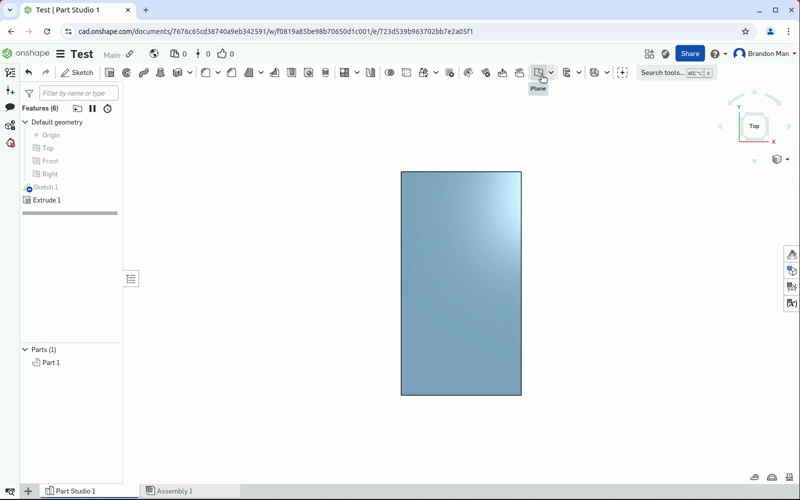
click(541, 75)
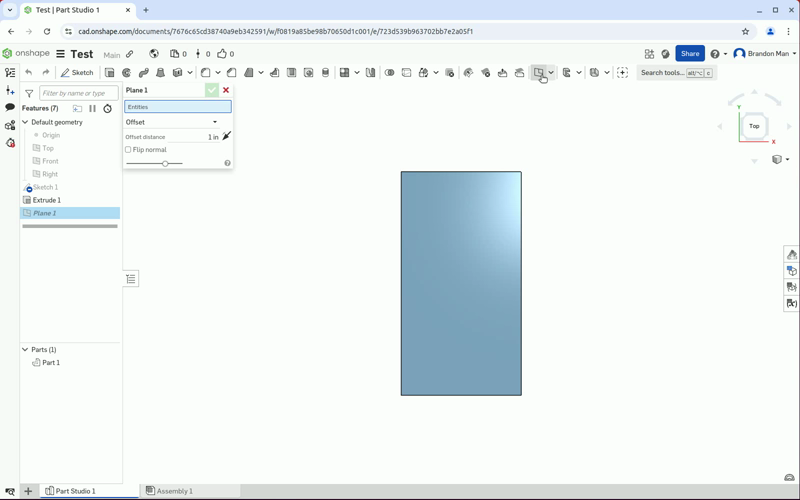
mouse_move(73, 150)
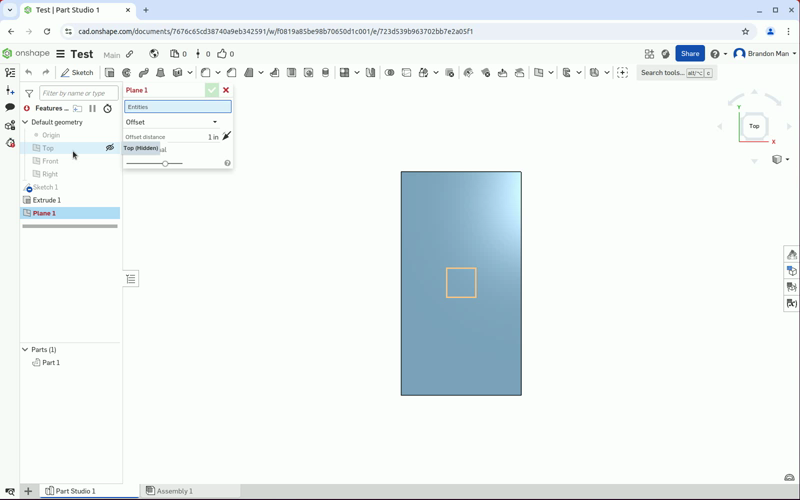
click(73, 150)
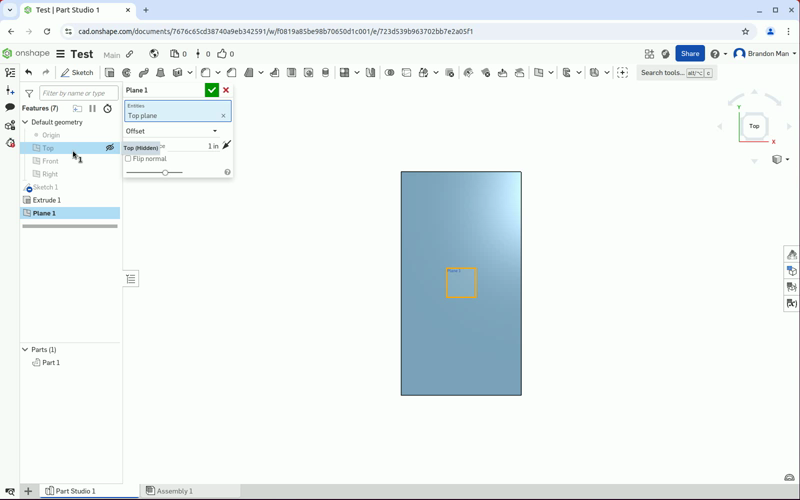
key(tab, 2)
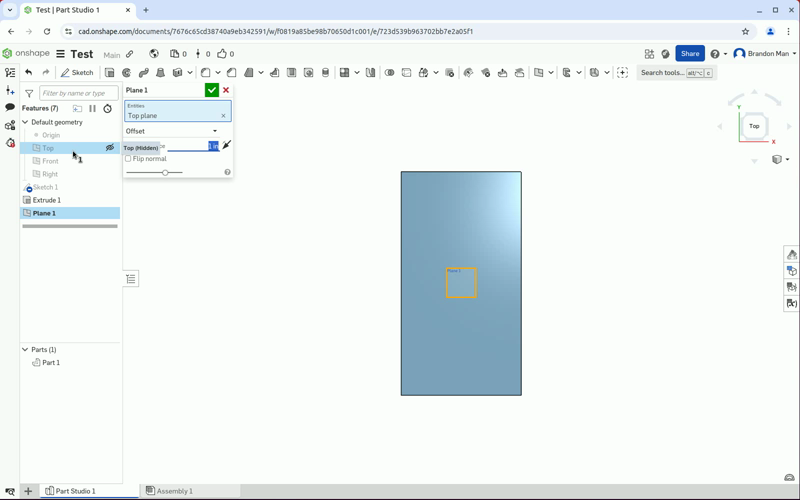
text(0.955)
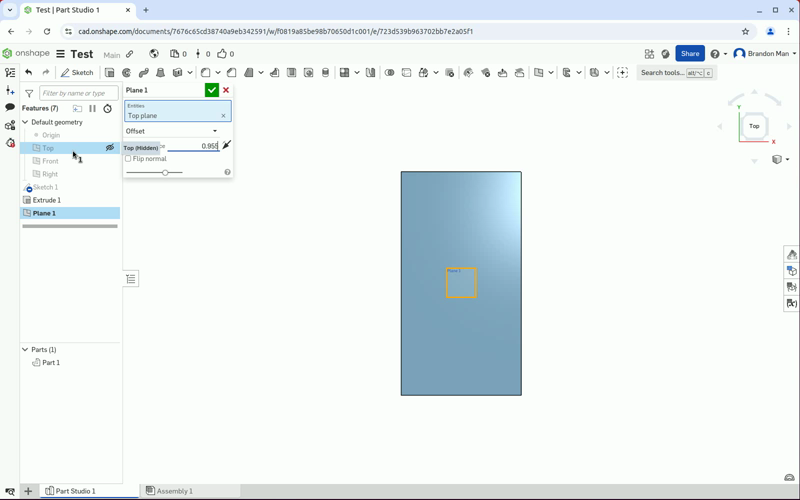
key(enter, 2)
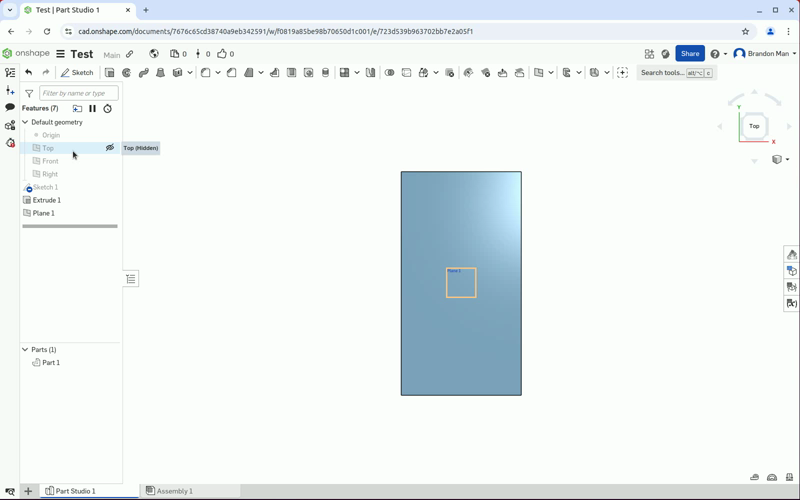
key(shift+s)
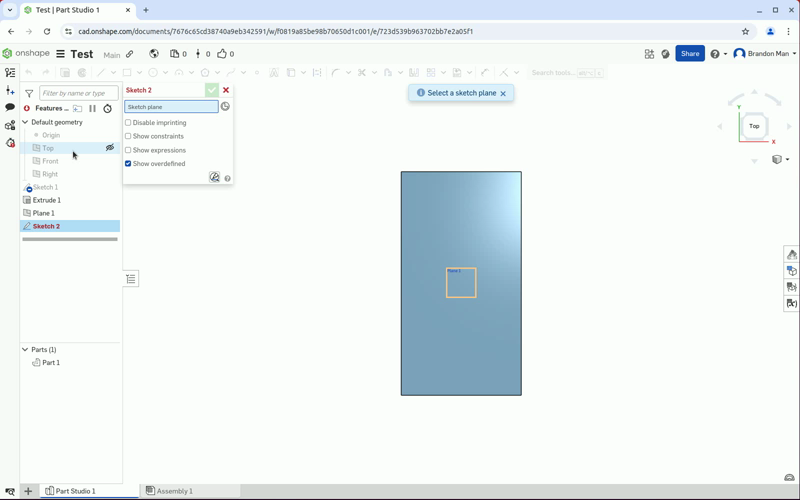
mouse_move(73, 215)
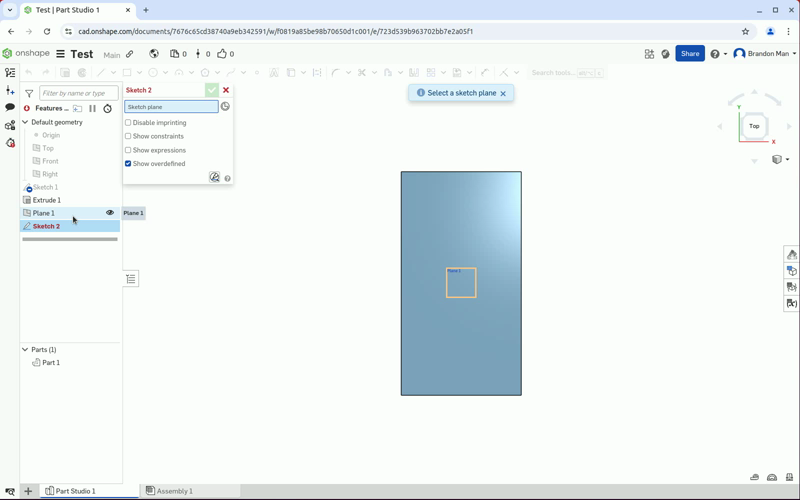
click(73, 215)
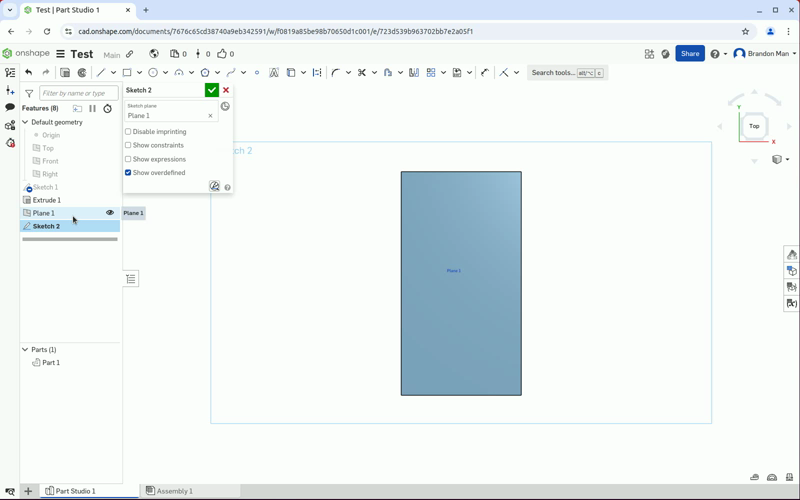
mouse_move(73, 352)
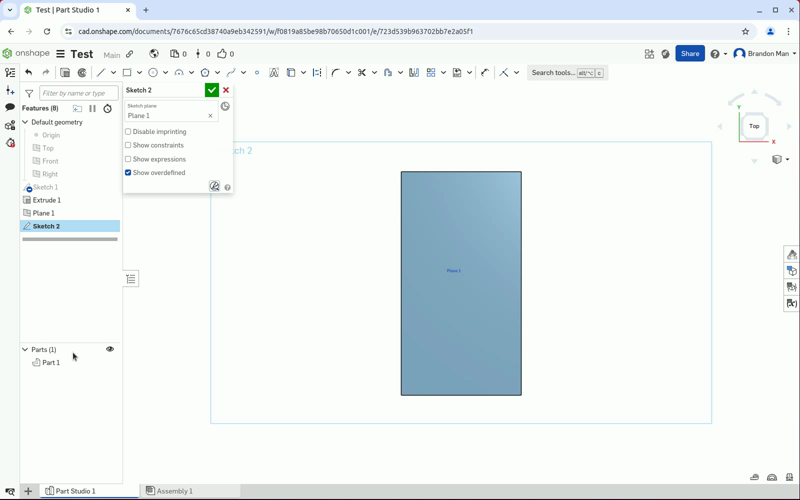
key(y)
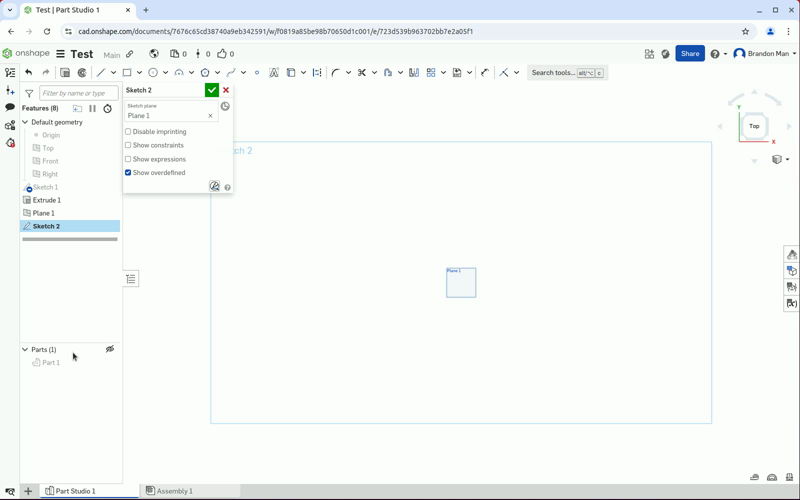
key(c)
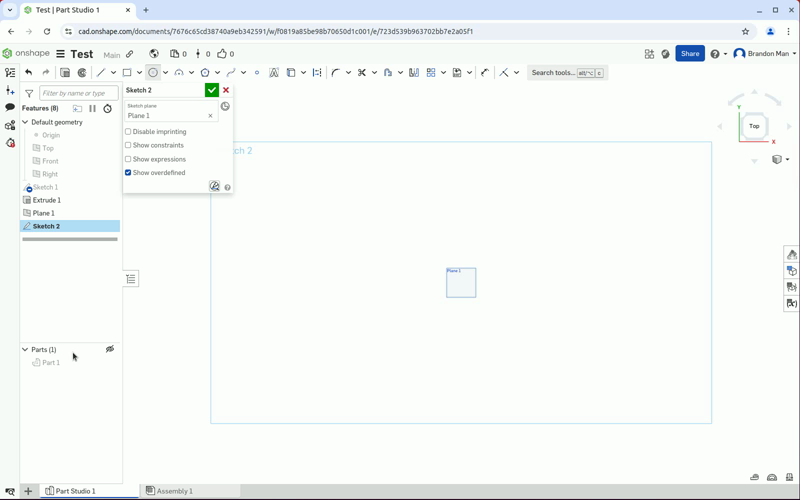
key_down(shift)
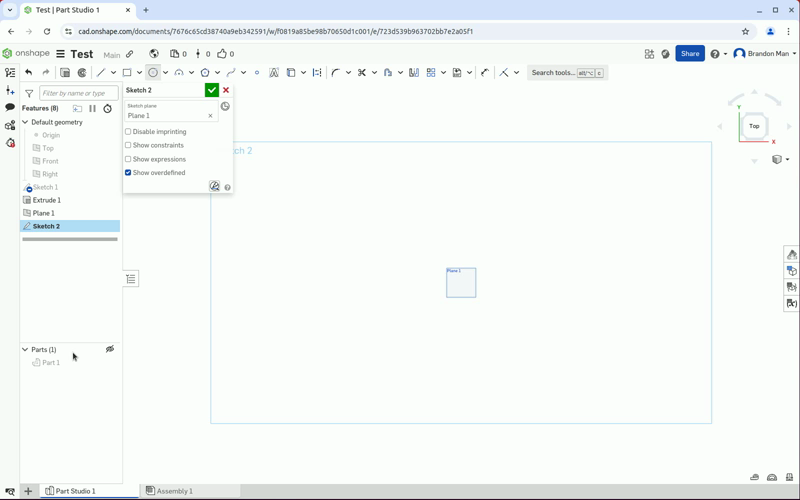
mouse_move(461, 305)
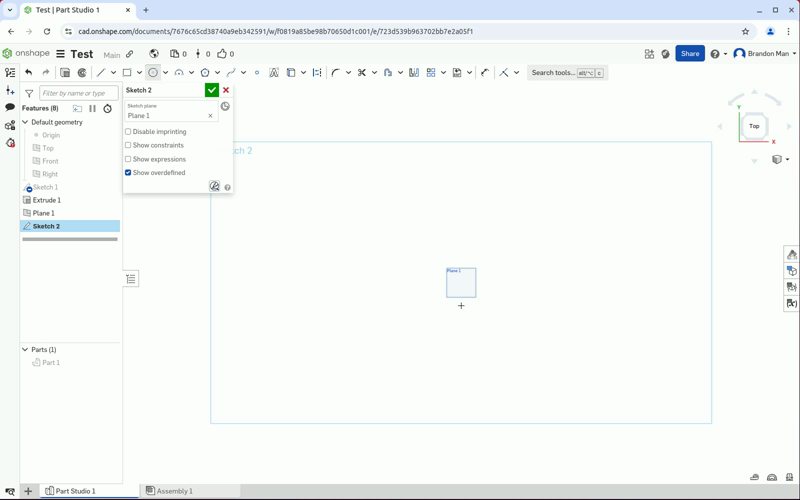
click(461, 305)
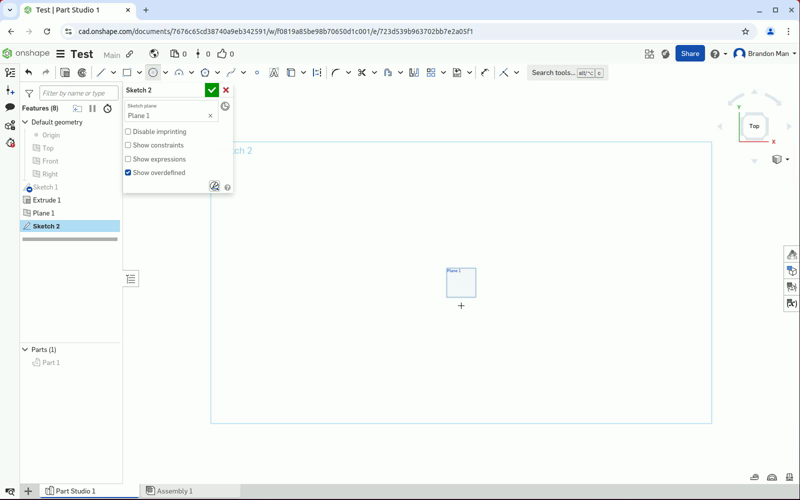
key_up(shift)
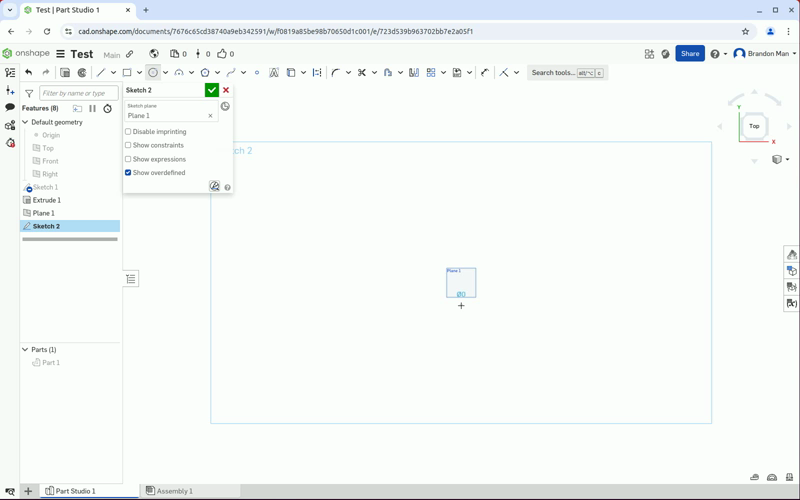
mouse_move(467, 305)
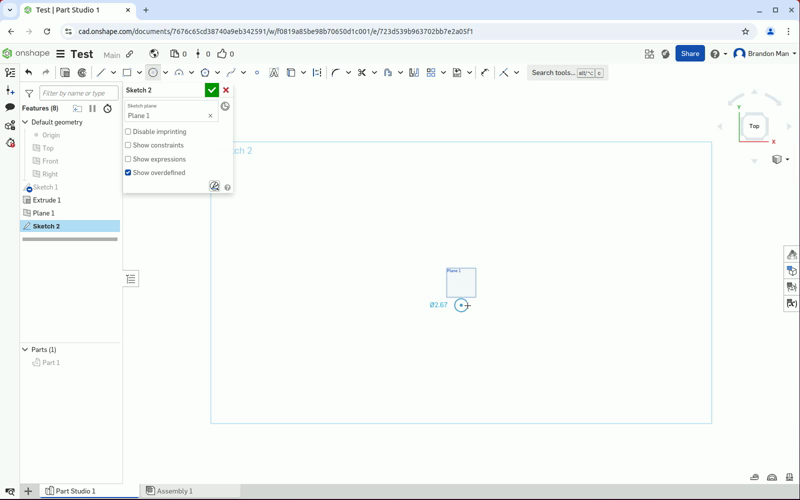
click(467, 305)
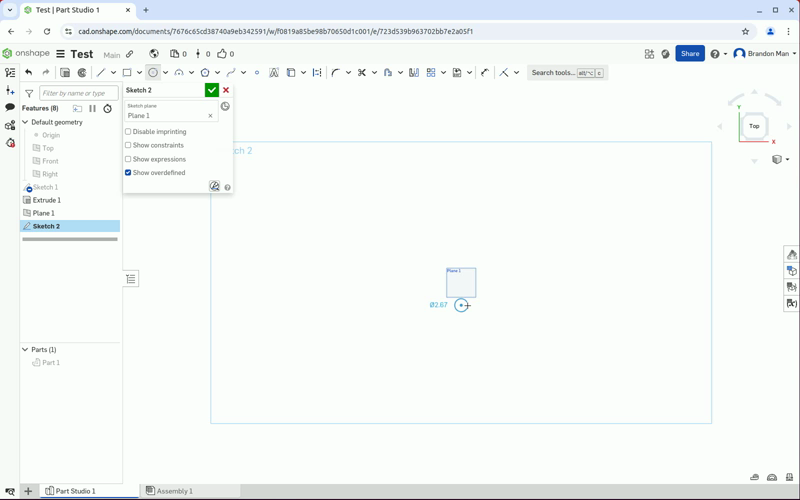
key(esc)
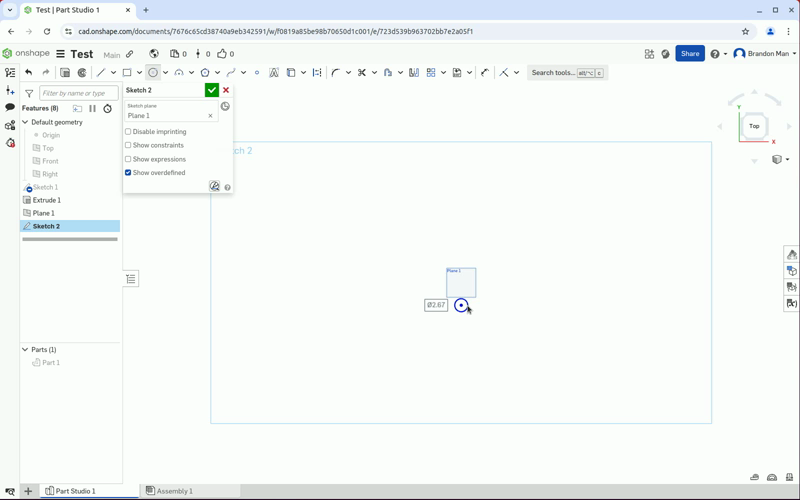
mouse_move(462, 309)
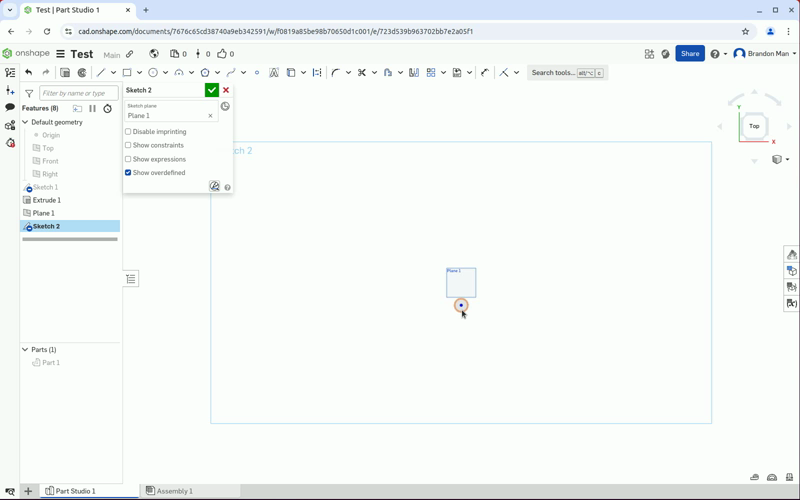
scroll(6)
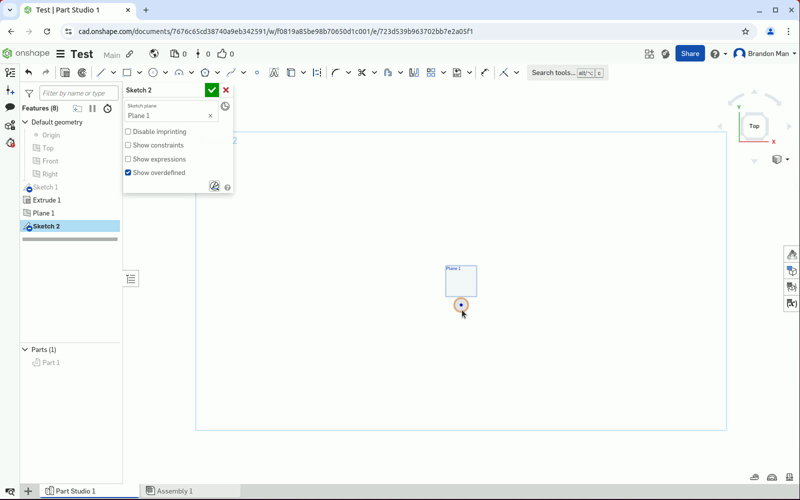
scroll(6)
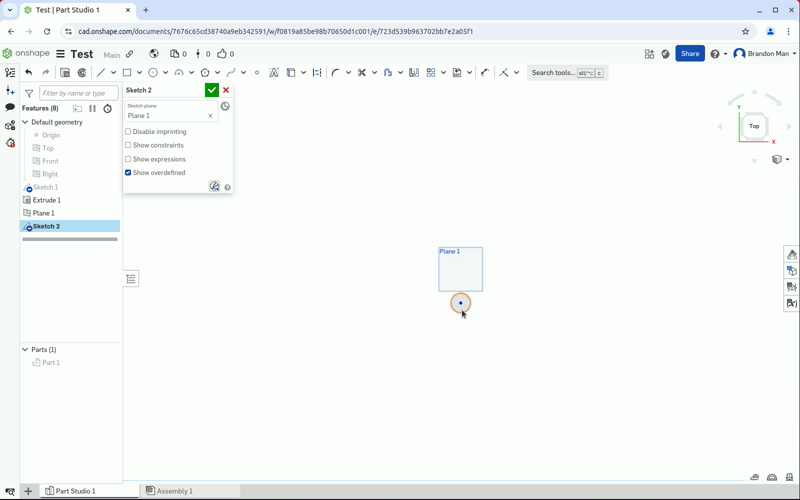
scroll(6)
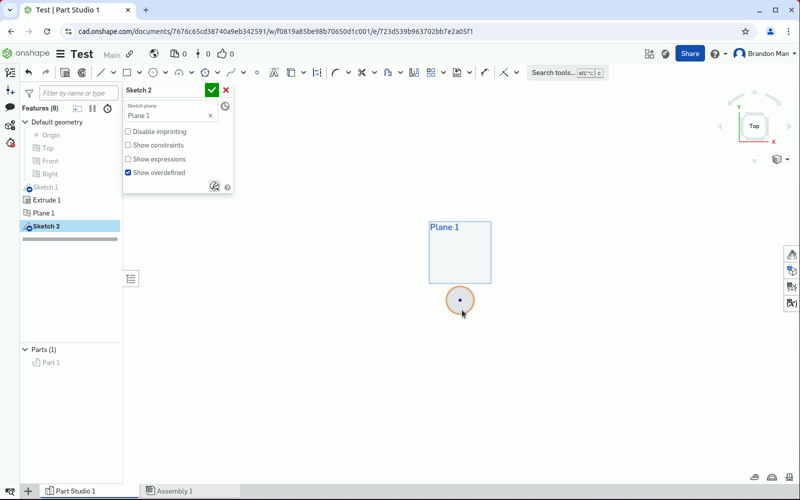
scroll(6)
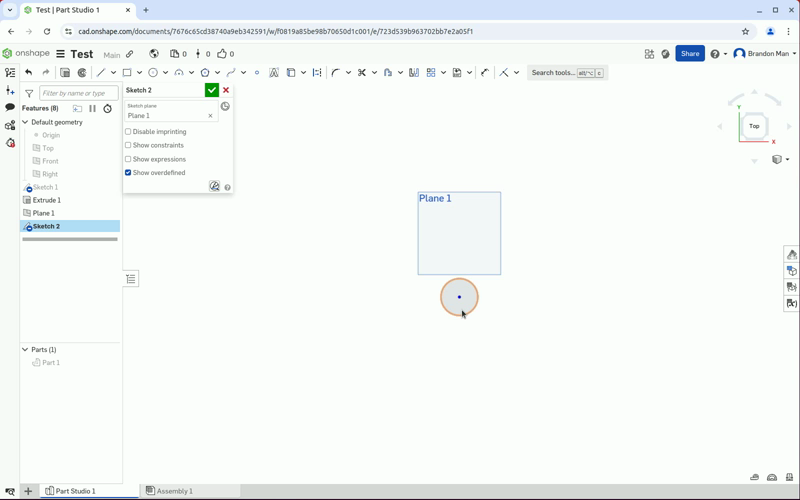
scroll(6)
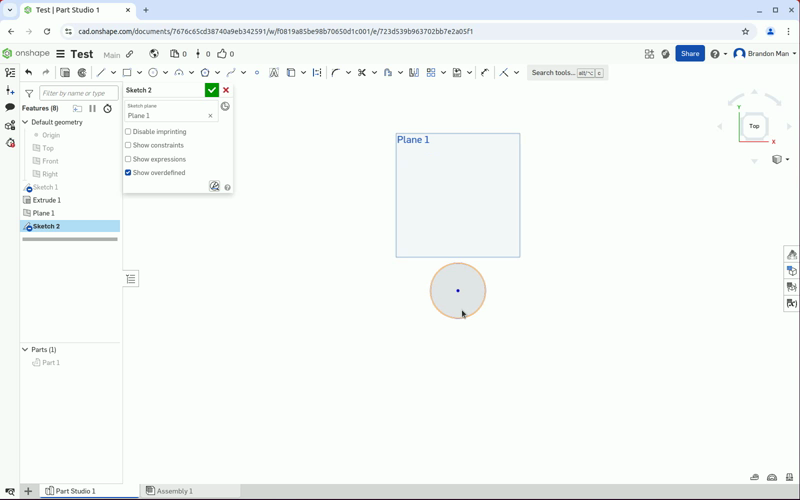
scroll(6)
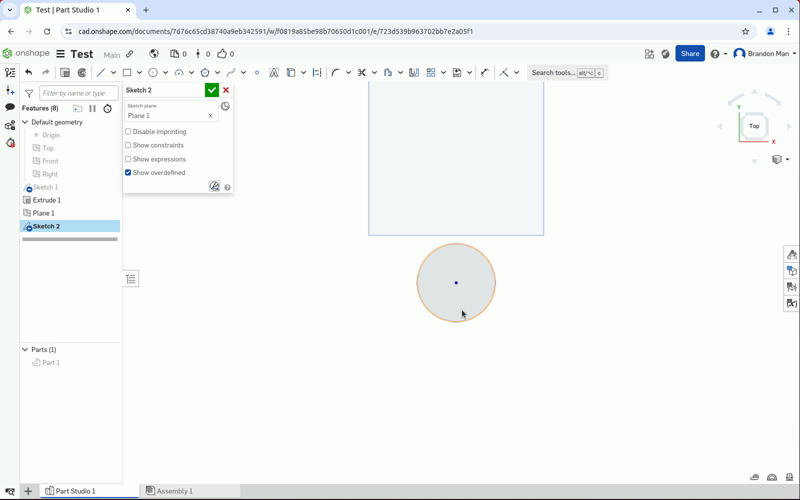
scroll(6)
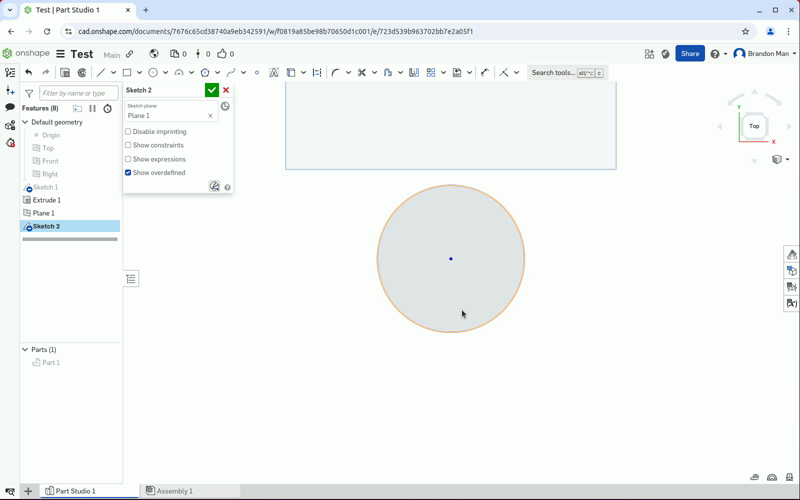
click(462, 309)
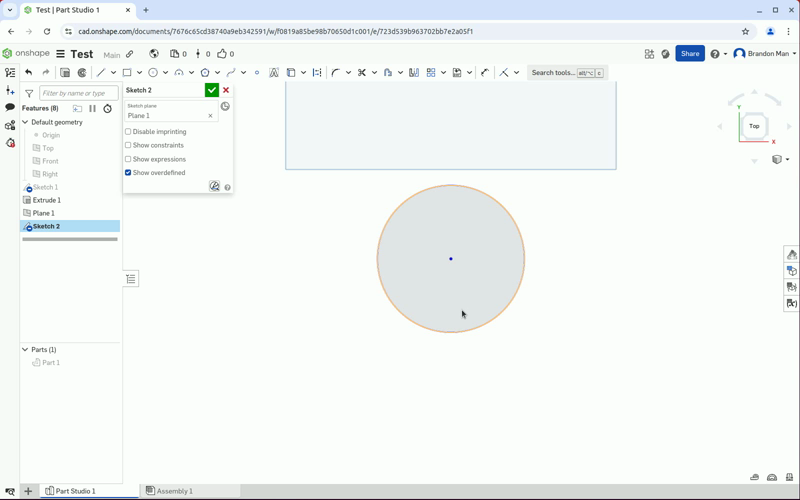
scroll(-6)
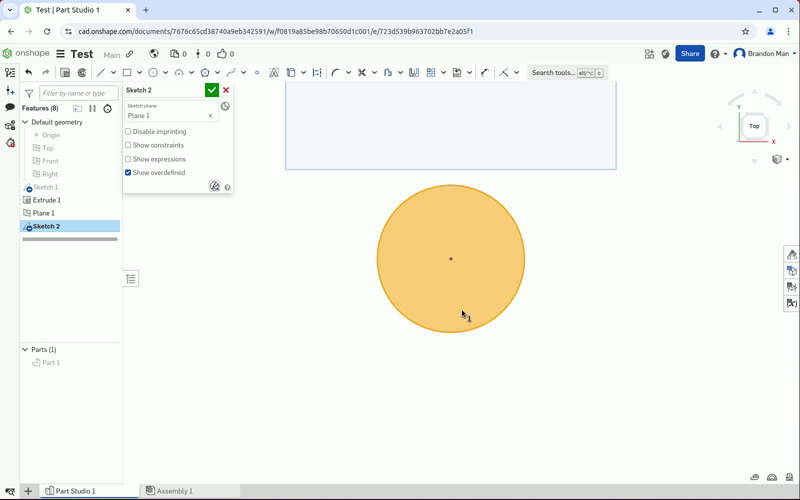
scroll(-6)
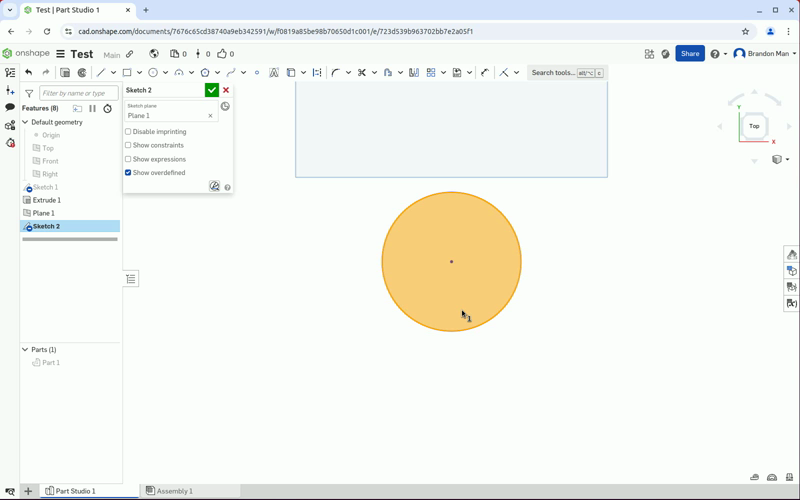
scroll(-6)
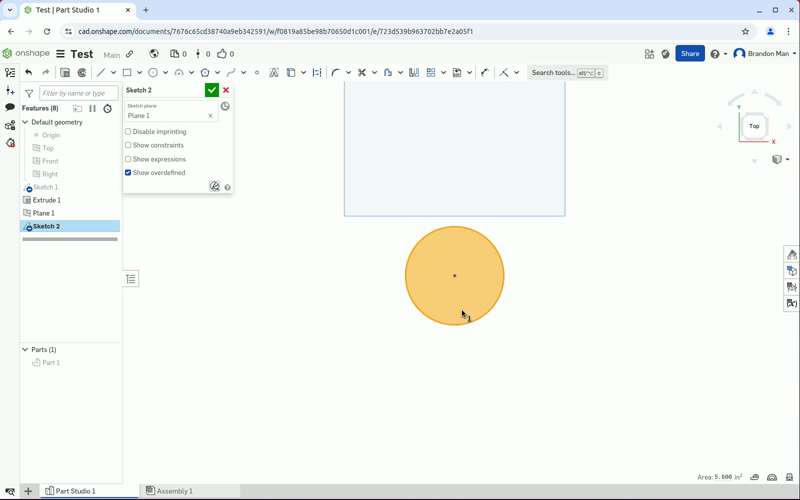
scroll(-6)
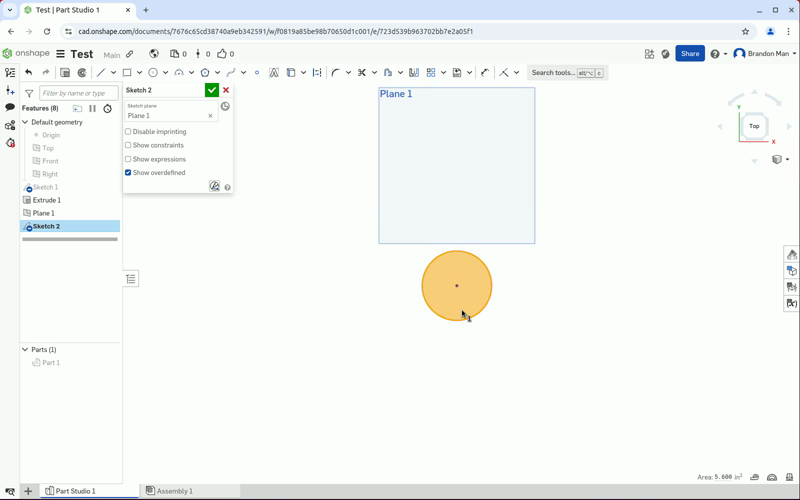
scroll(-6)
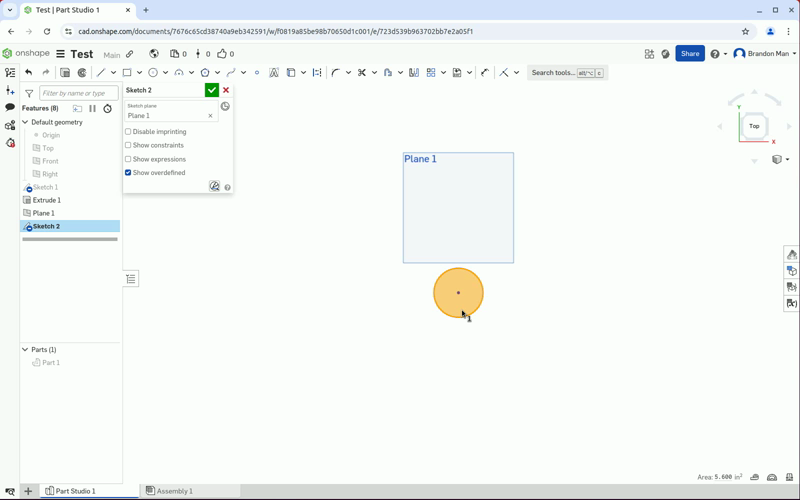
scroll(-6)
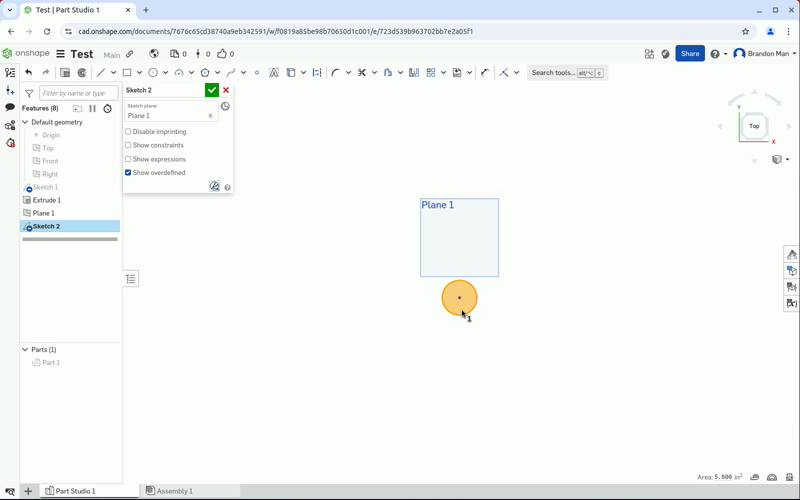
scroll(-6)
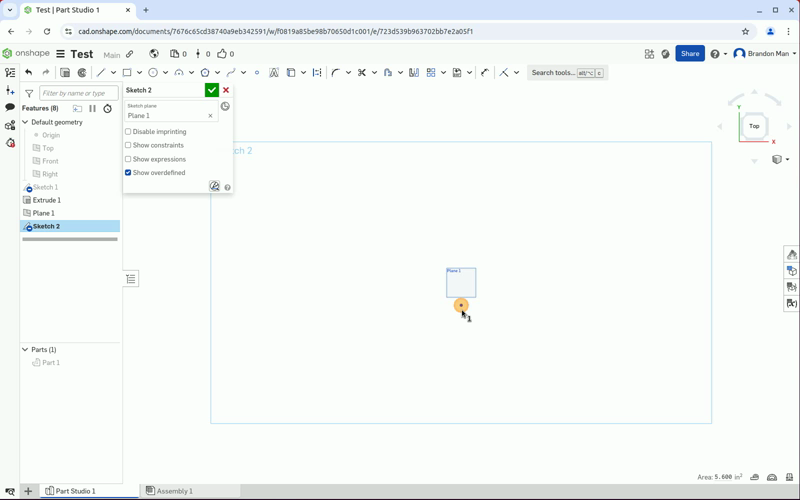
mouse_move(73, 352)
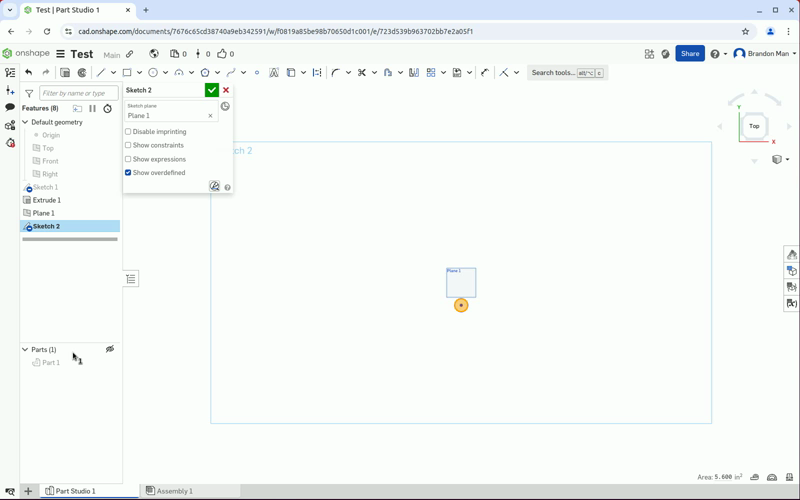
key(shift+y)
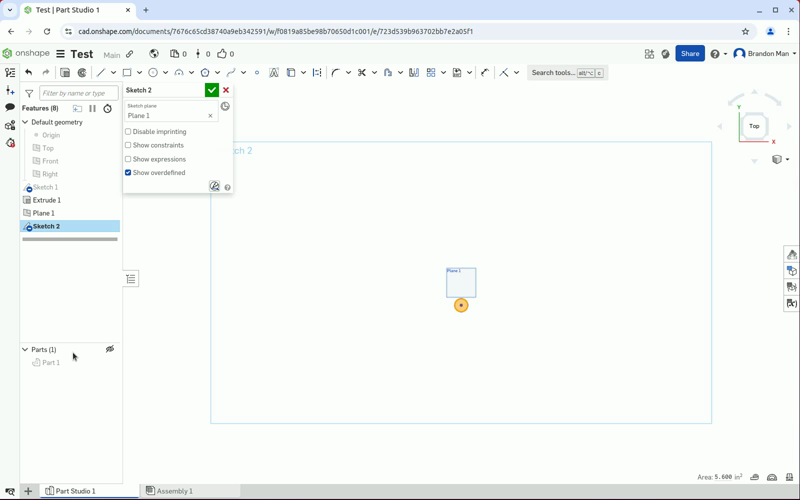
key(shift+e)
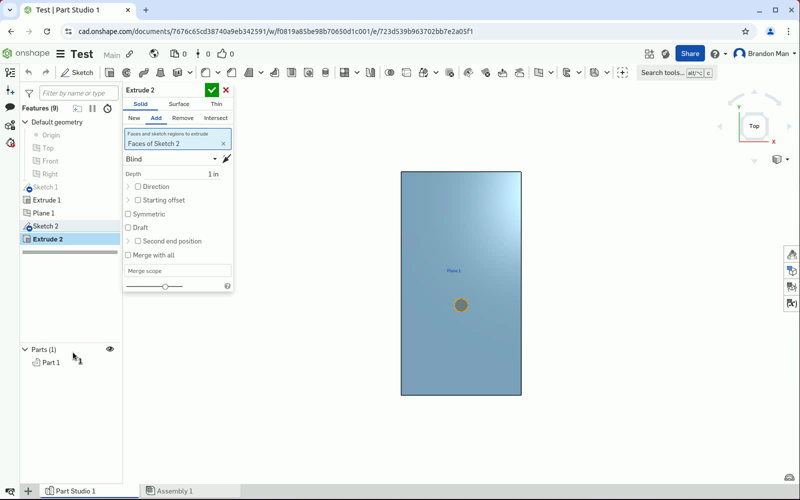
mouse_move(143, 106)
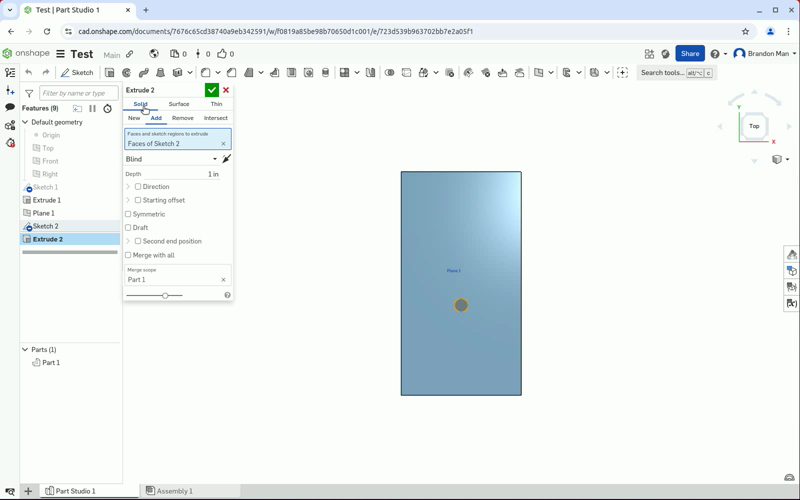
click(143, 106)
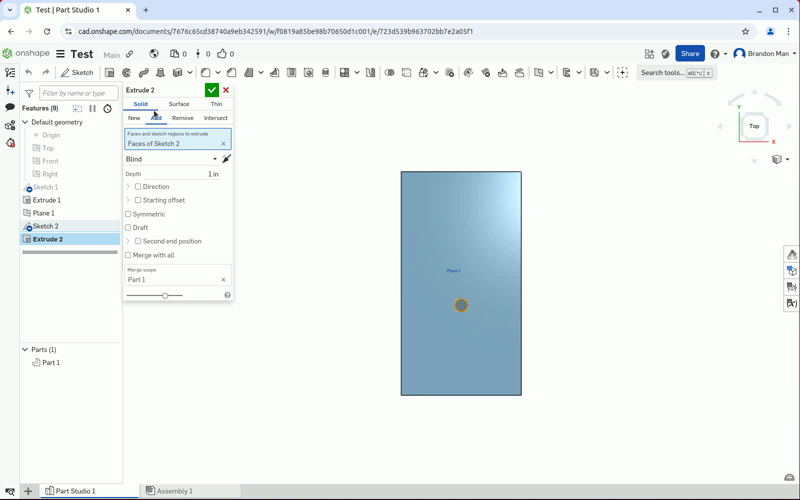
mouse_move(186, 120)
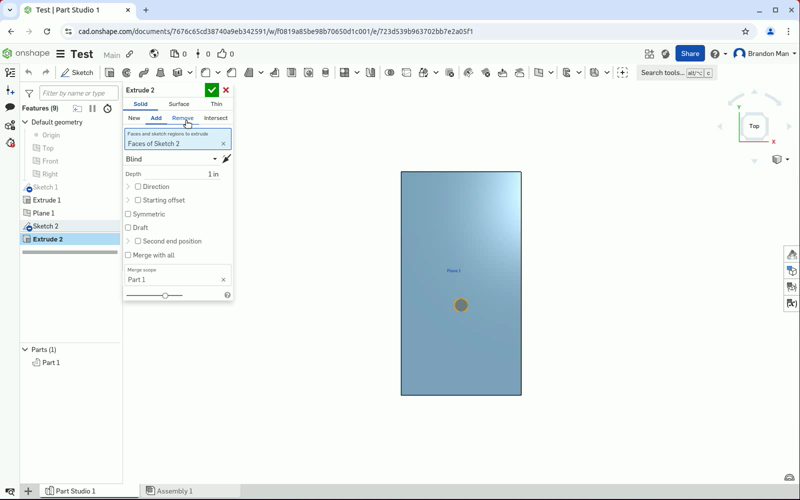
click(186, 120)
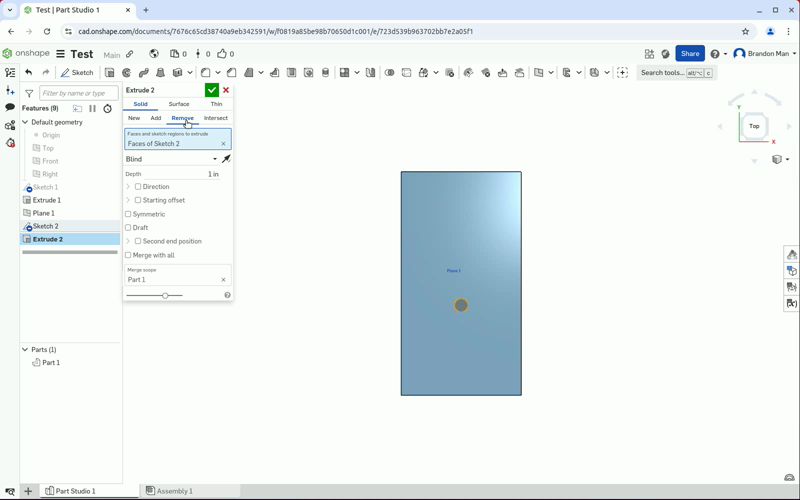
key(tab, 4)
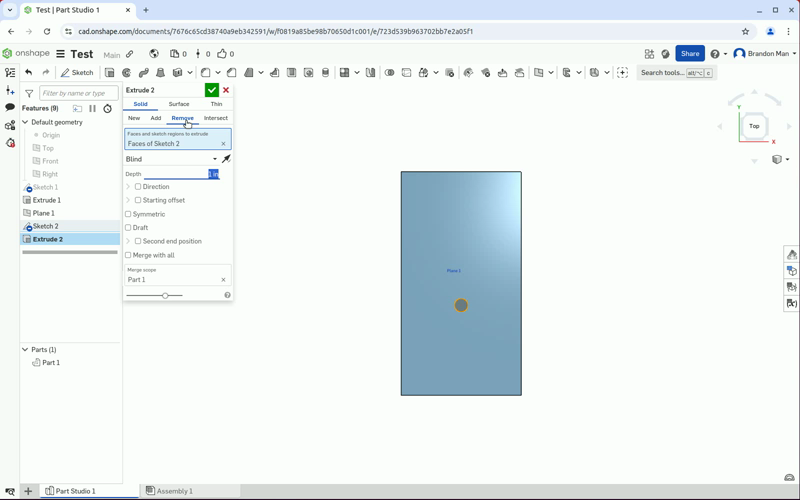
text(15.405)
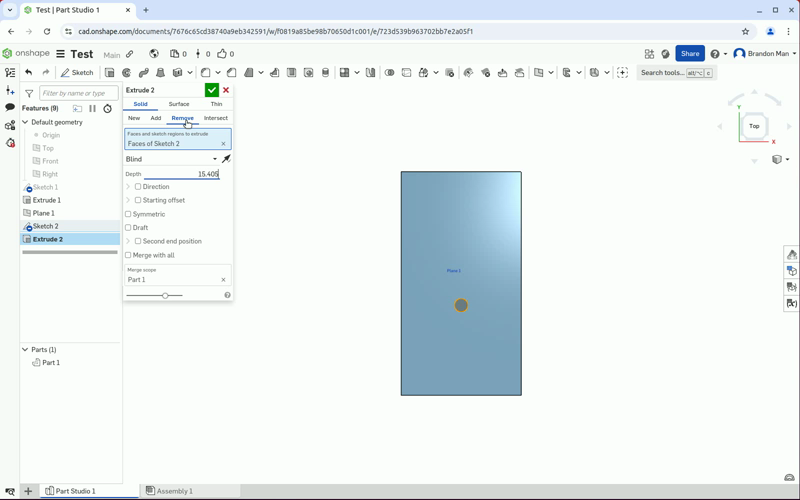
key(tab, 6)
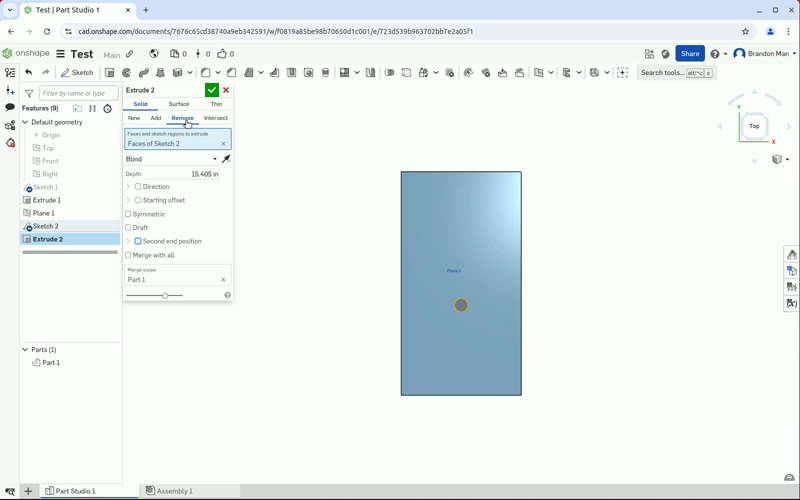
key(space)
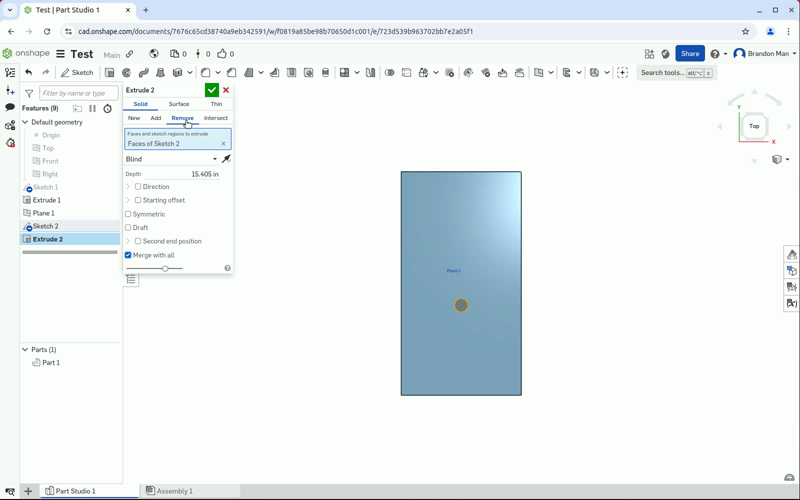
key(enter)
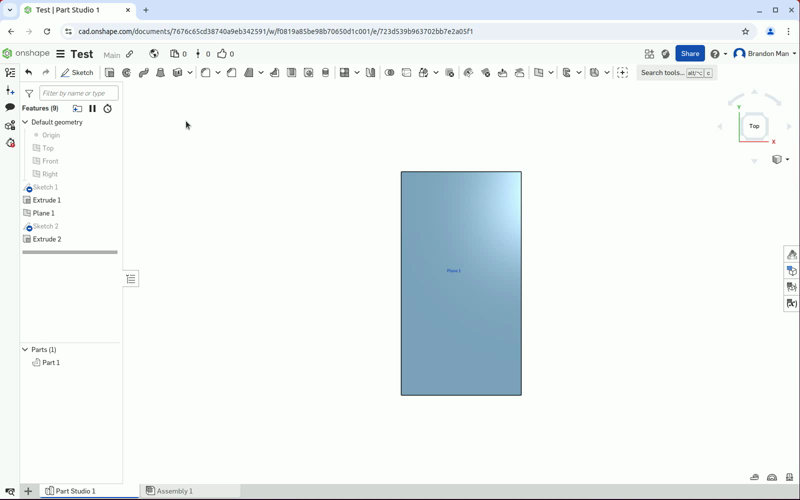
key(shift+h)
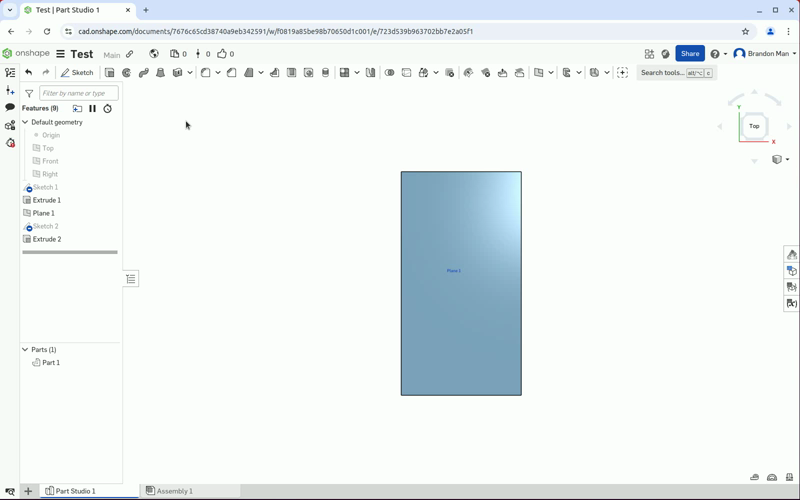
key(shift+h)
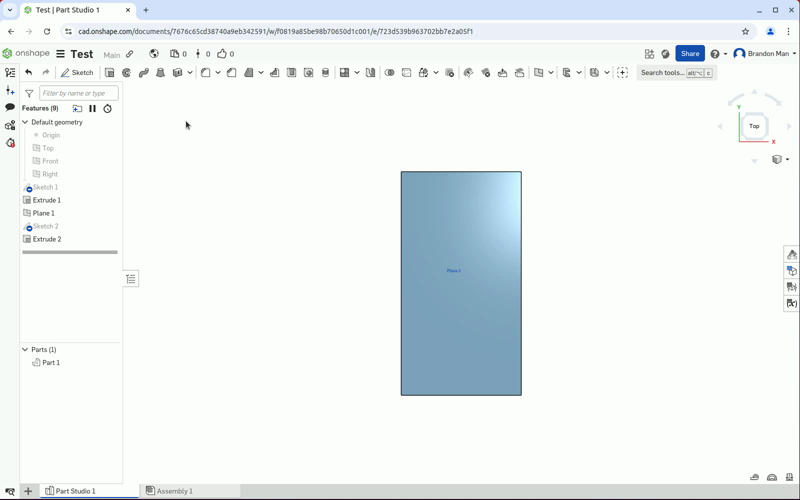
key(shift+7)
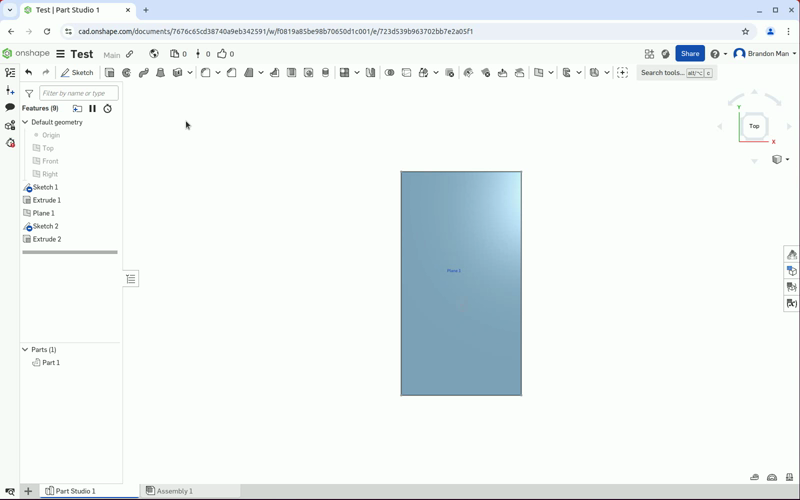
key(up, 3)
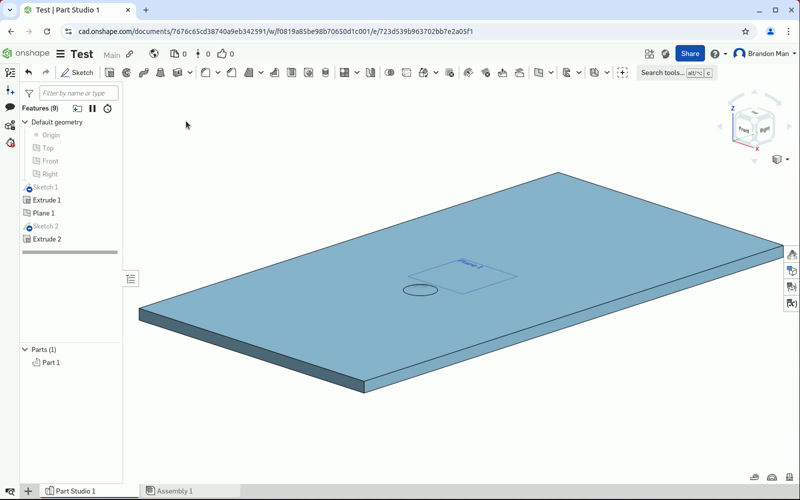
key(left, 3)
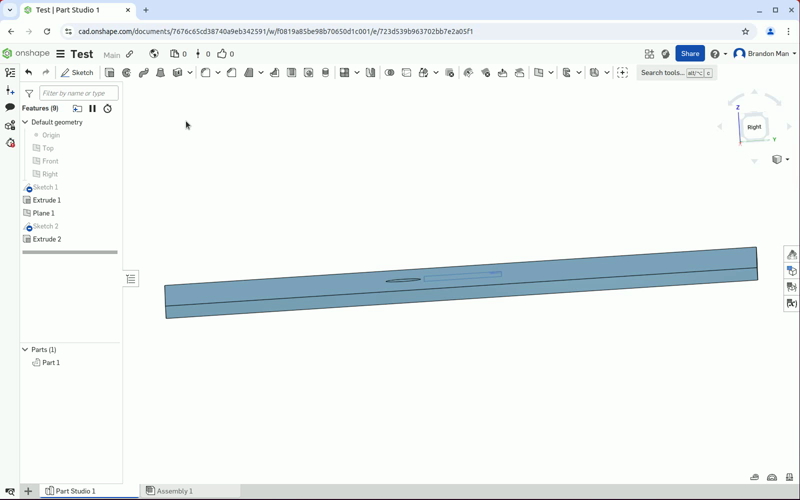
key(right, 3)
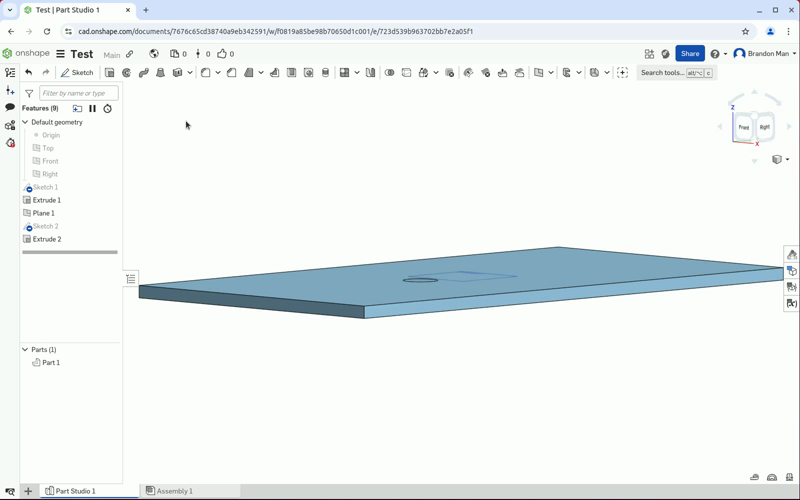
key(down, 3)
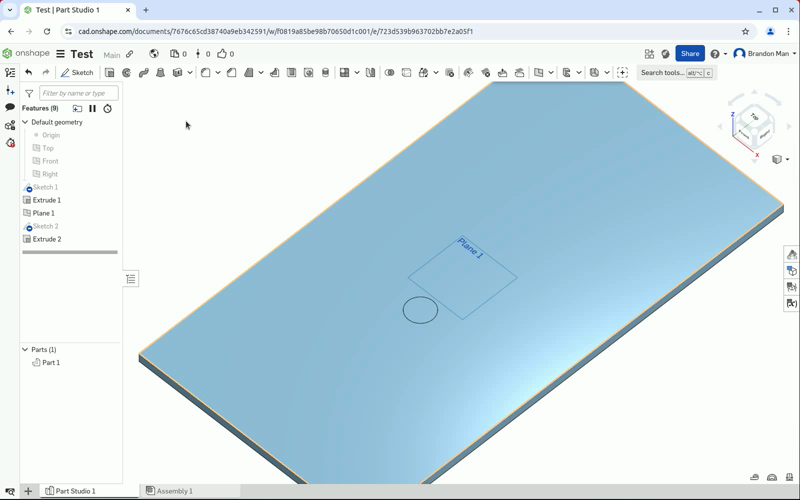
mouse_move(73, 189)
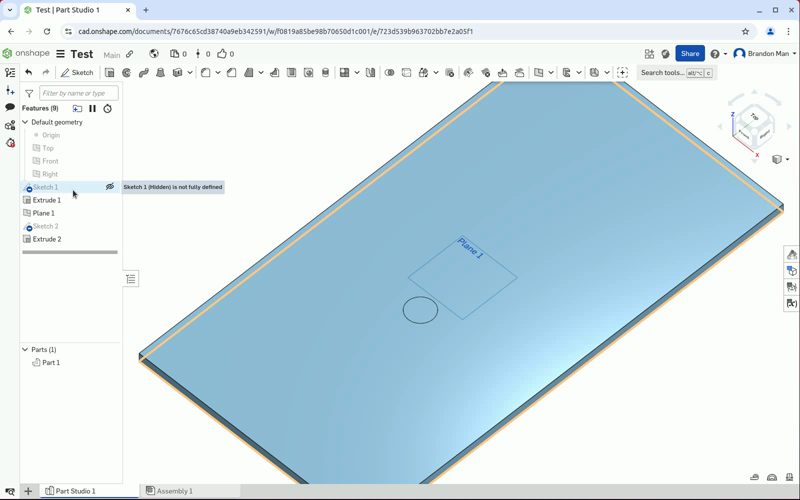
click(73, 189)